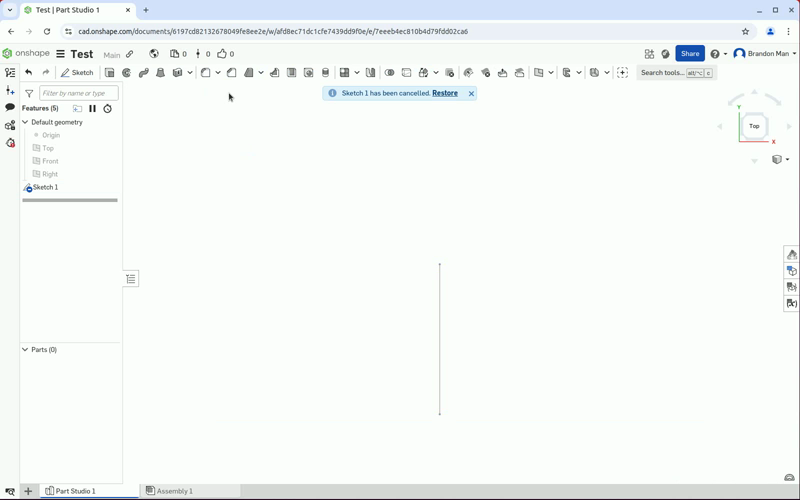
key(shift+h)
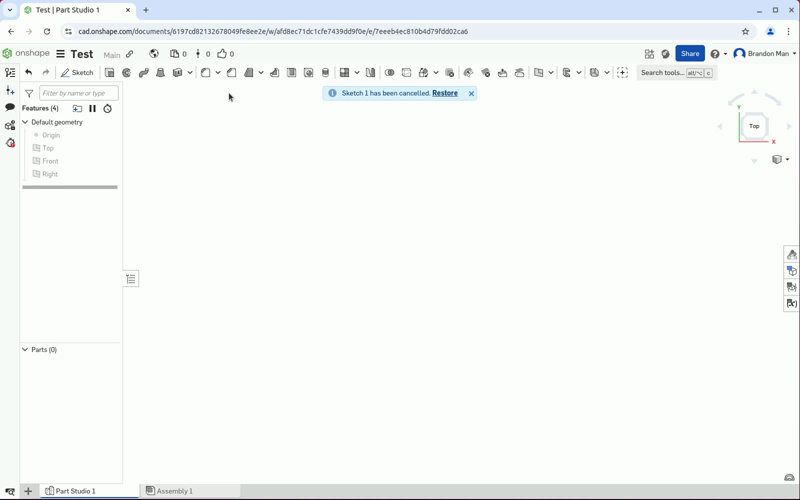
mouse_move(73, 352)
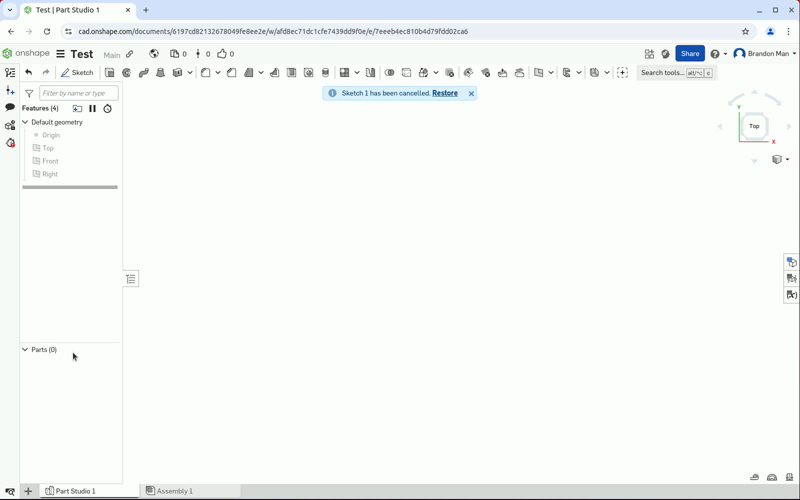
key(y)
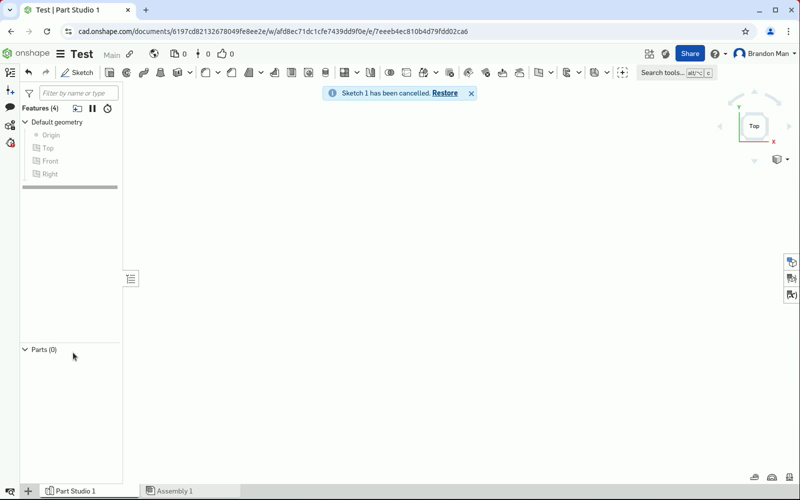
key(shift+p)
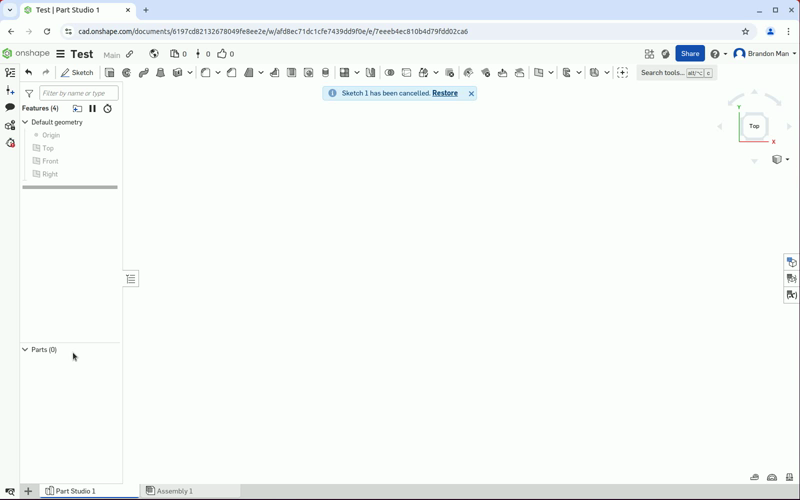
key(space)
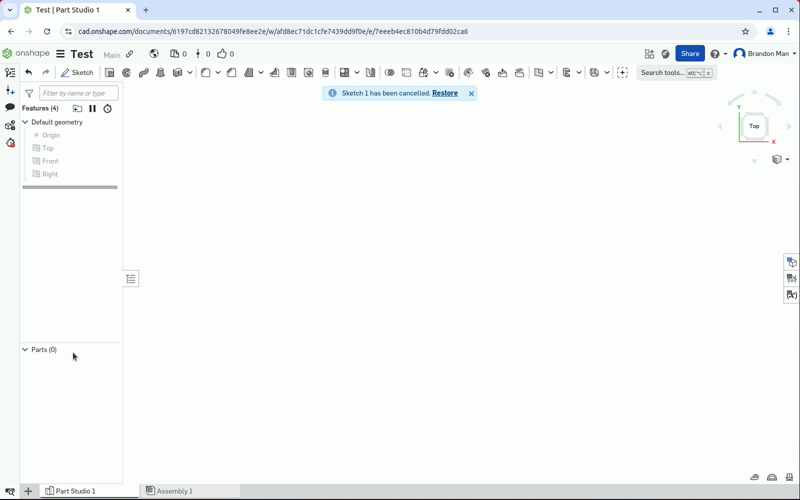
key_down(shift)
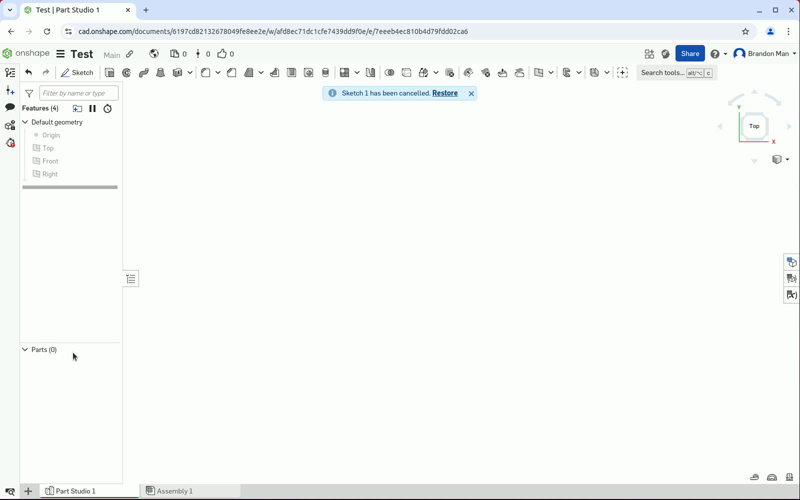
key(up)
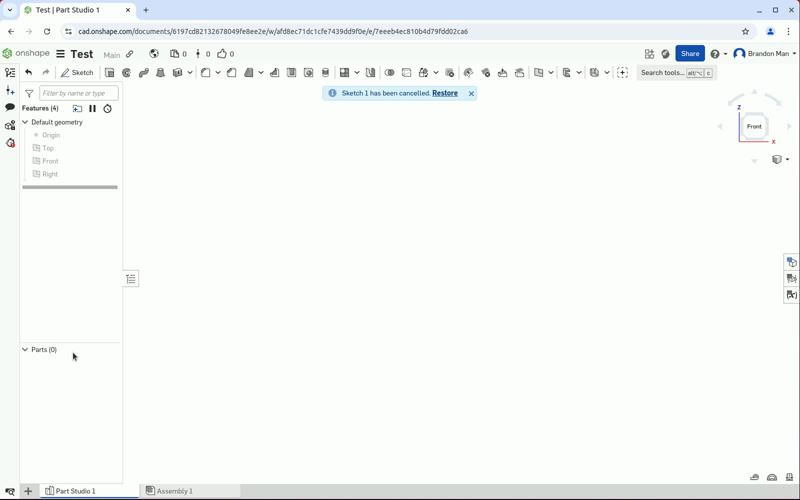
key_up(shift)
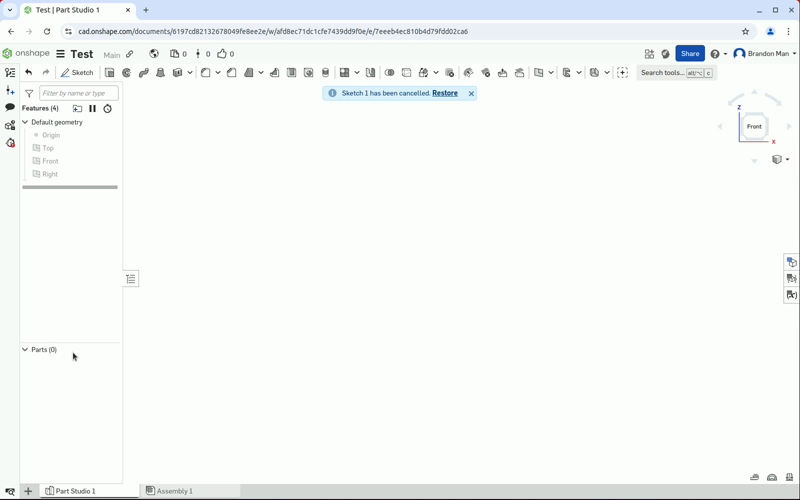
mouse_move(73, 352)
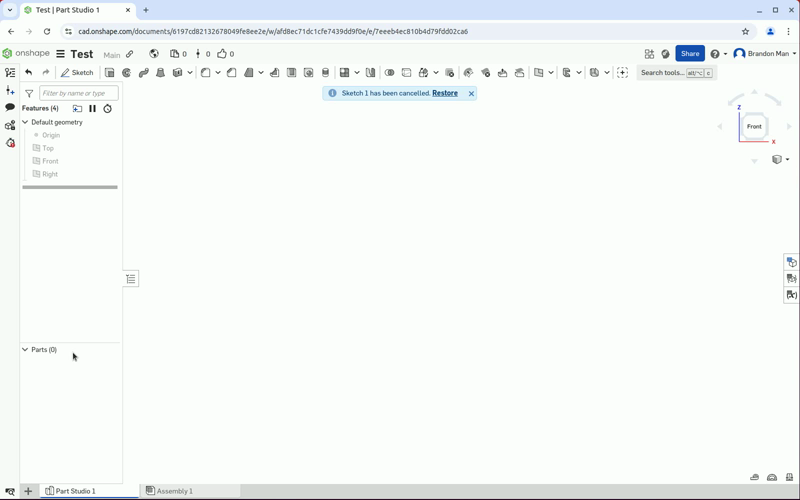
key(shift+y)
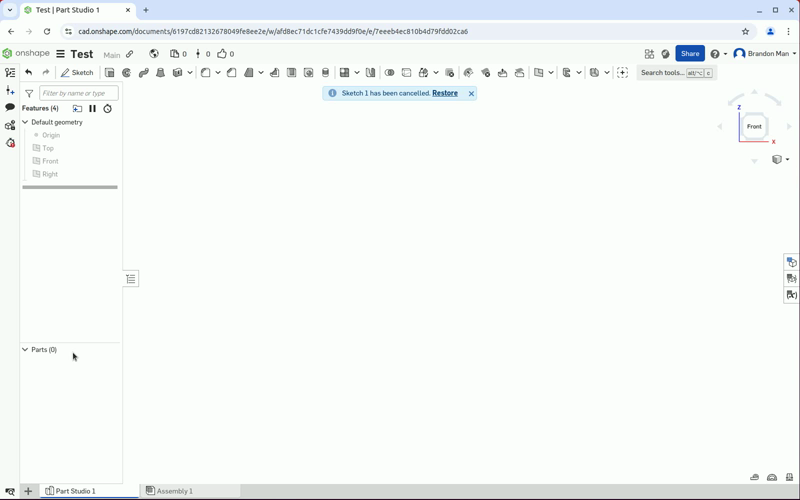
key(shift+s)
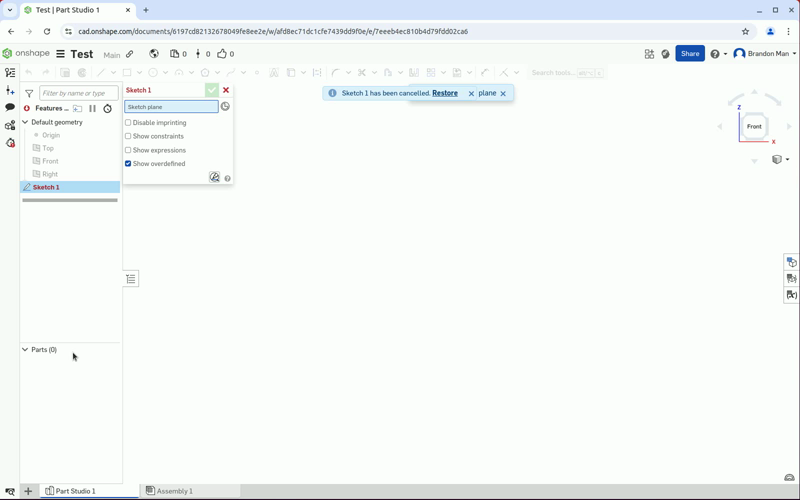
mouse_move(73, 163)
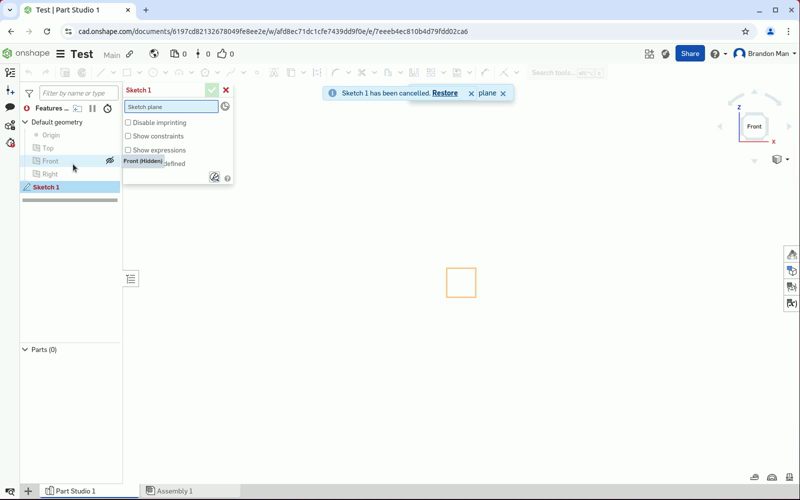
click(73, 163)
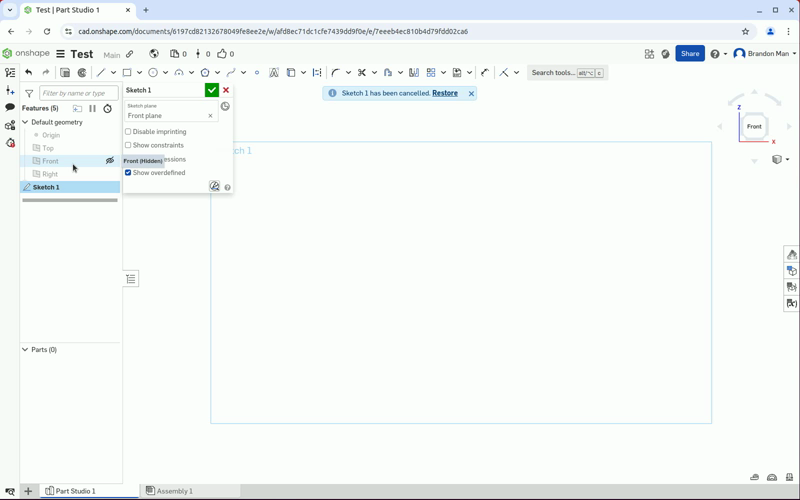
mouse_move(73, 352)
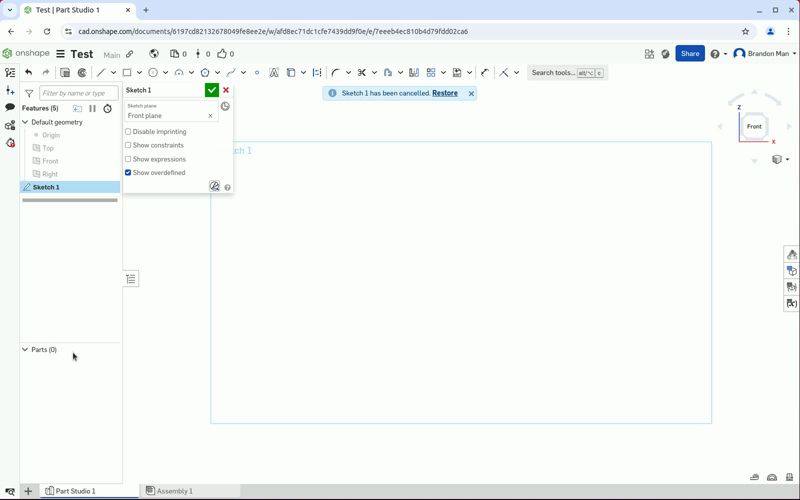
key(y)
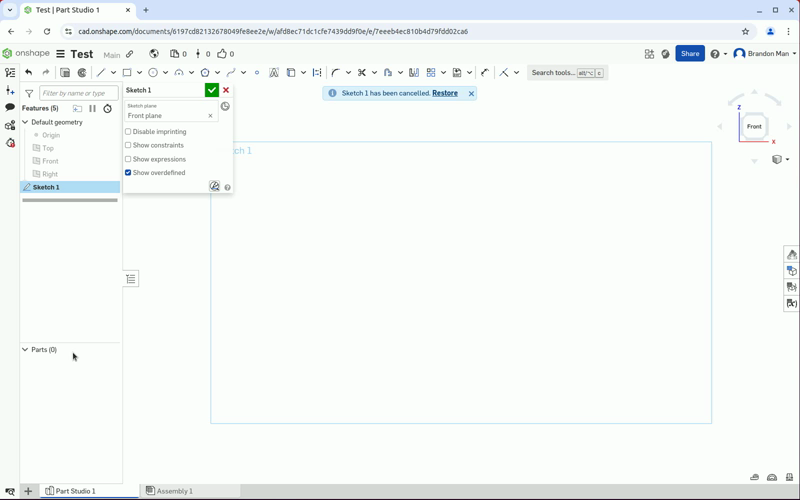
key(l)
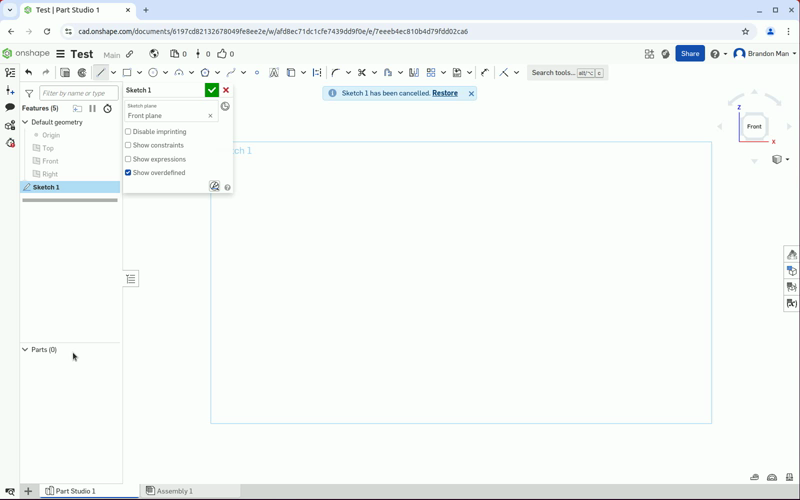
key_down(shift)
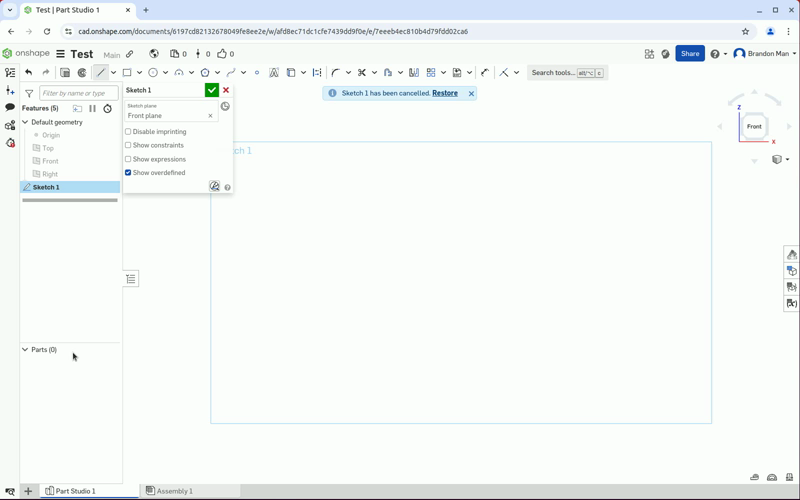
mouse_move(348, 351)
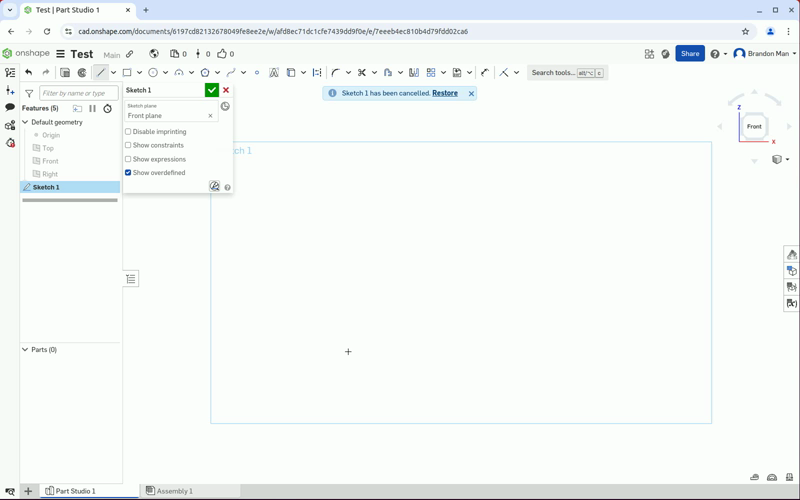
click(348, 351)
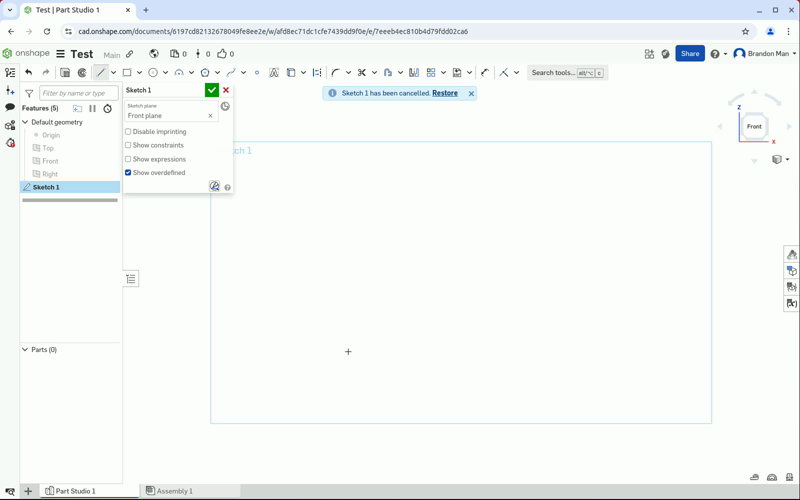
key_up(shift)
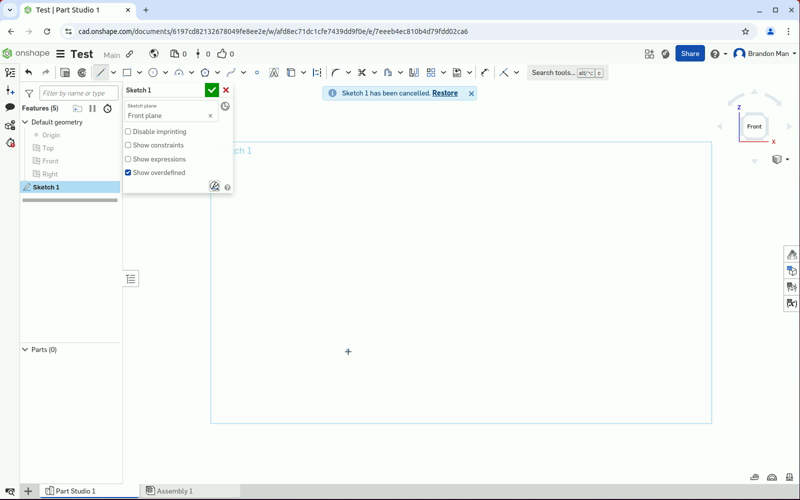
key_down(shift)
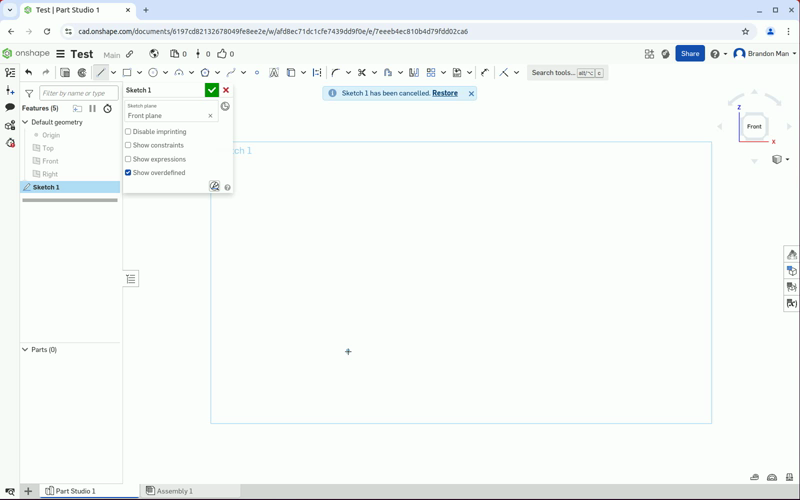
mouse_move(572, 351)
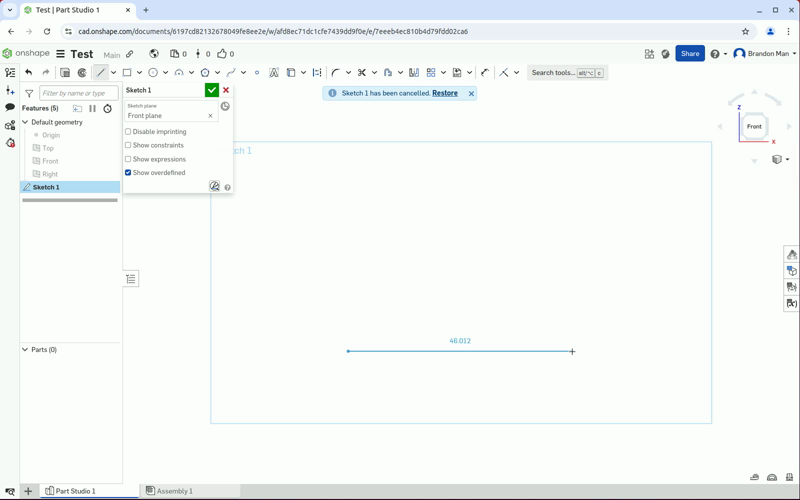
click(572, 351)
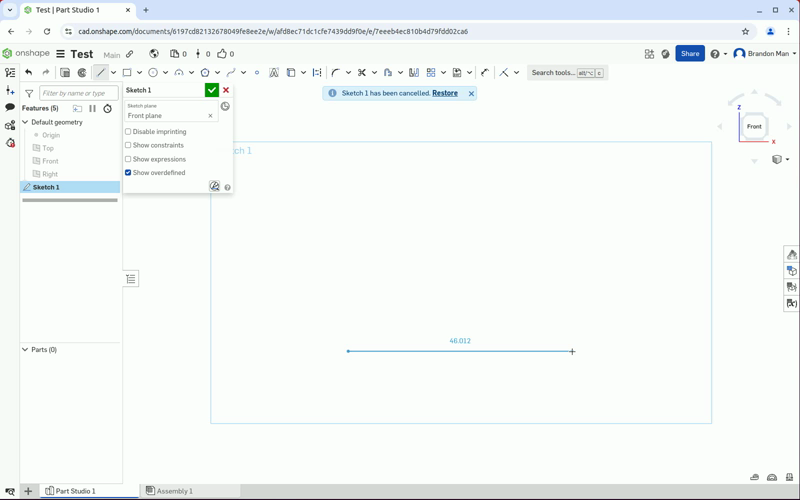
key_up(shift)
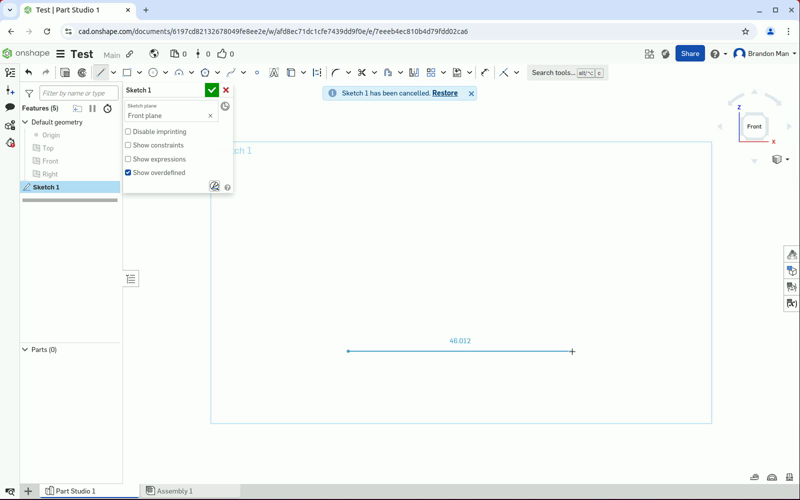
key_down(shift)
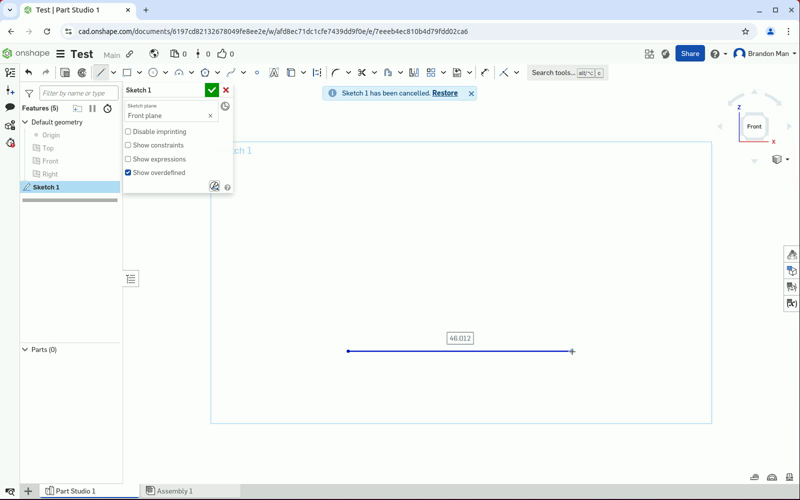
mouse_move(572, 216)
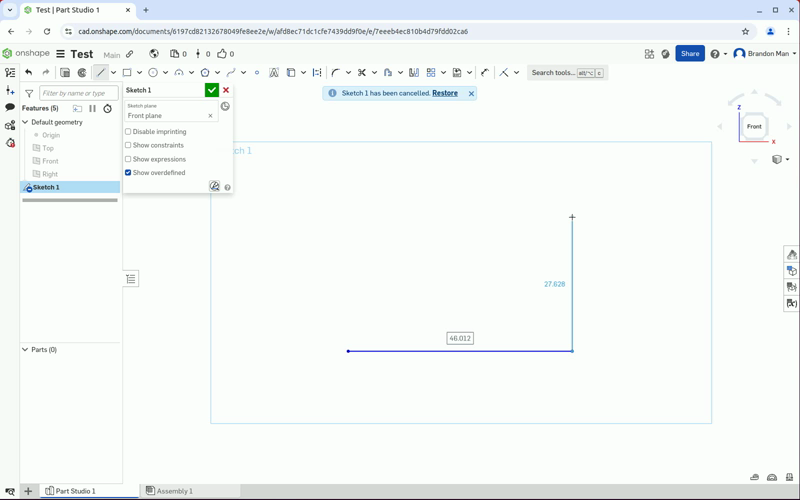
click(572, 216)
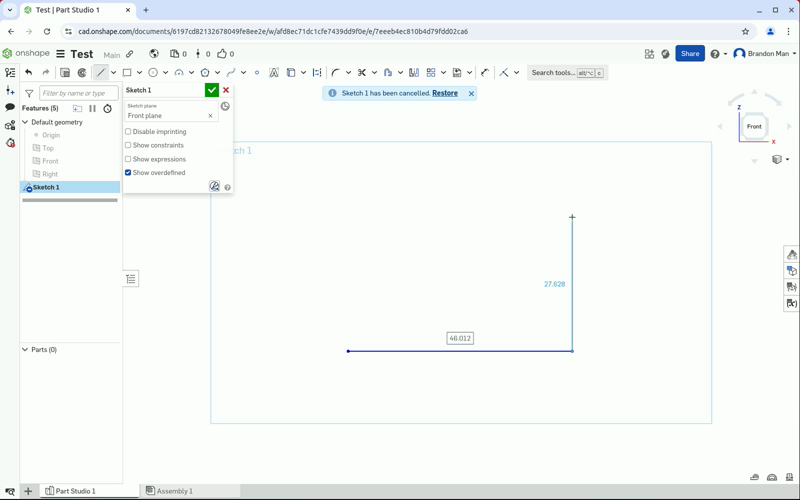
key_up(shift)
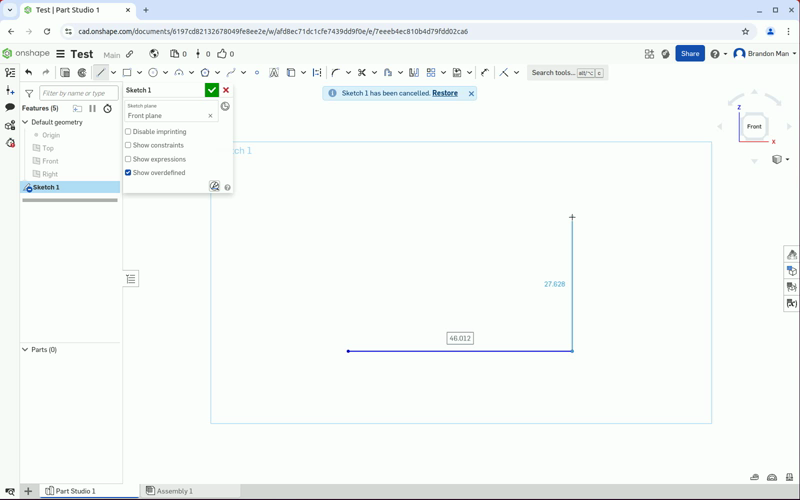
key_down(shift)
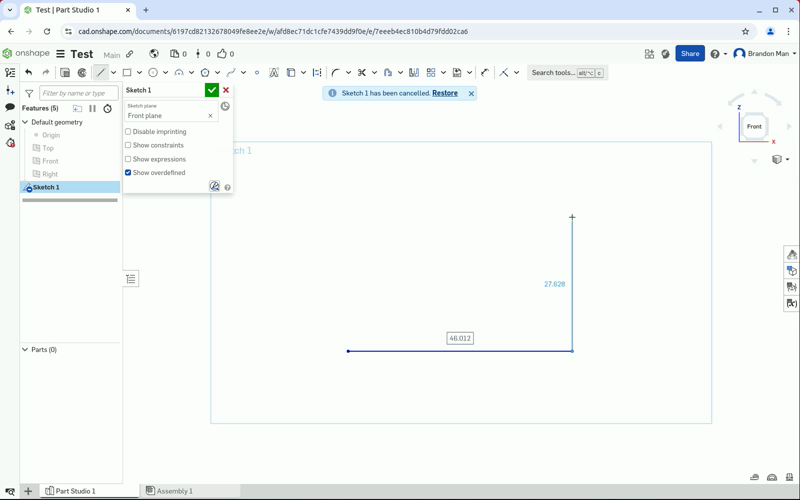
mouse_move(348, 216)
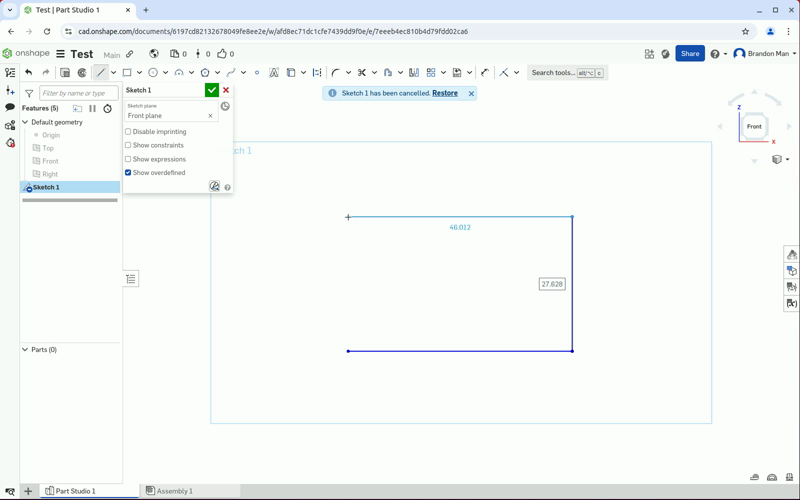
click(348, 216)
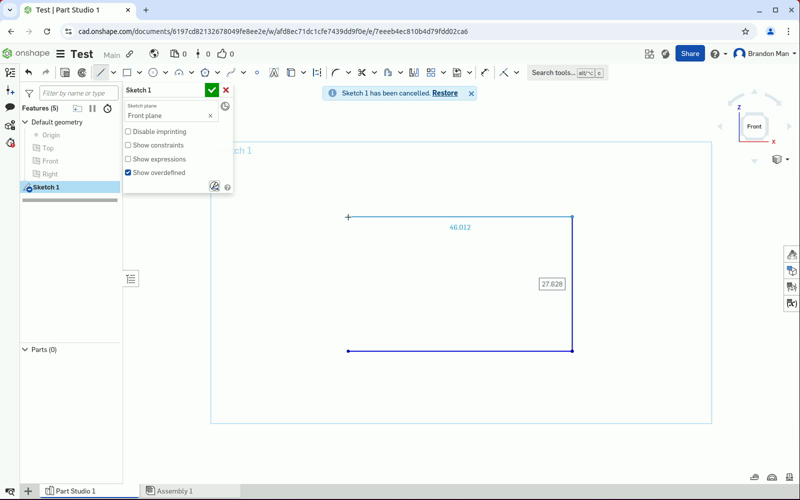
key_up(shift)
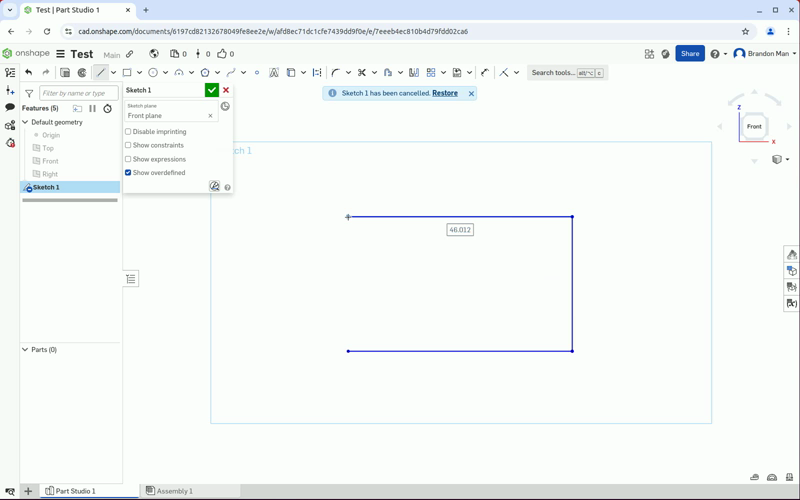
key_down(shift)
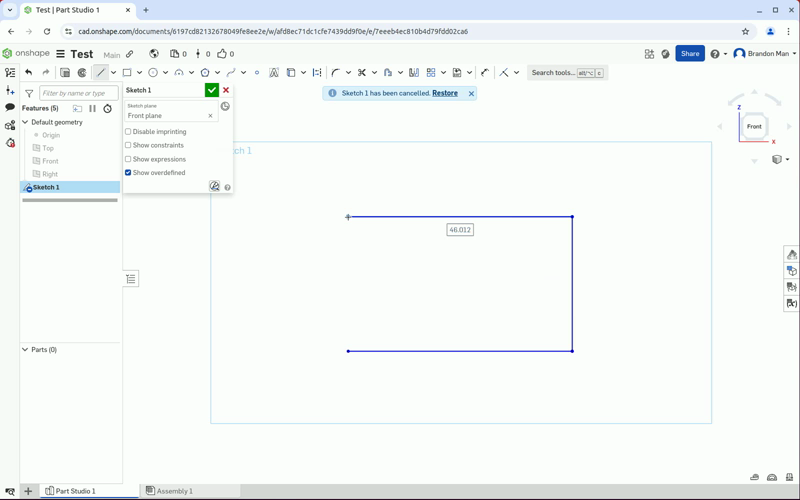
mouse_move(348, 351)
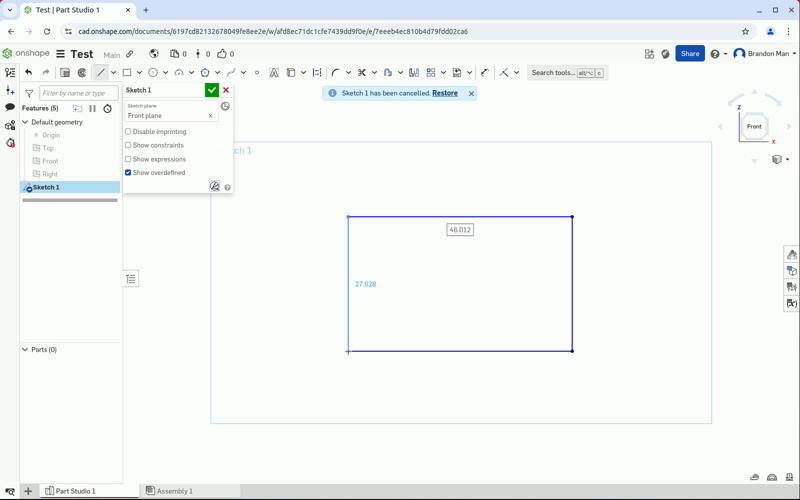
key_up(shift)
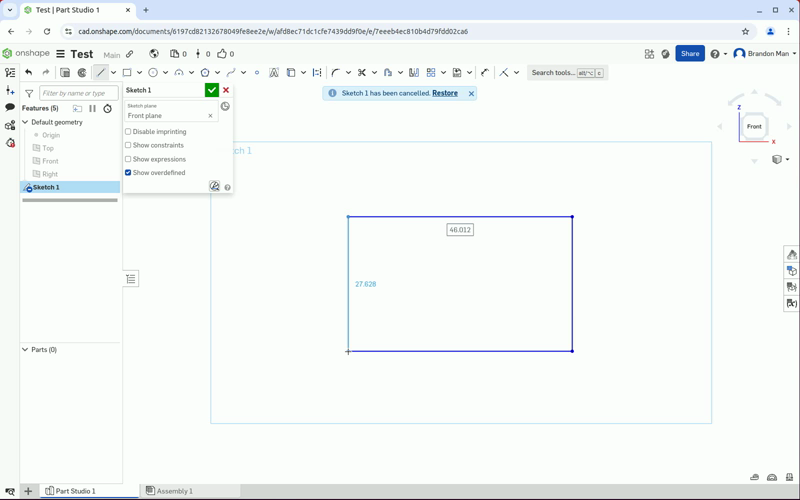
click(348, 351)
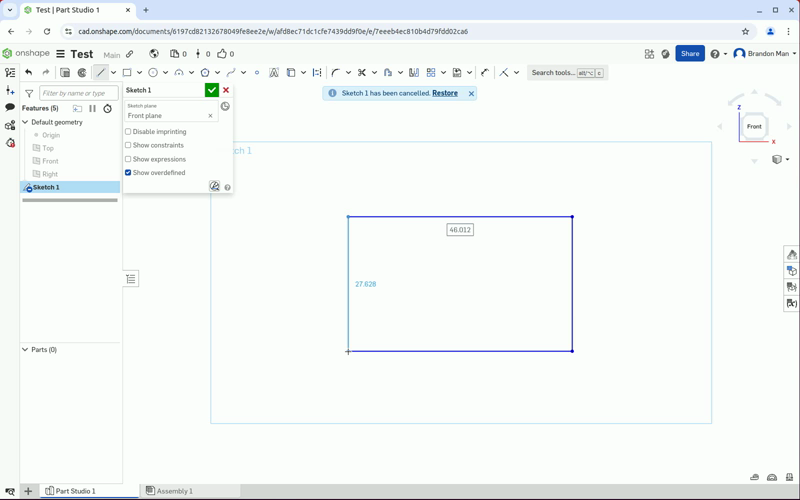
key(esc)
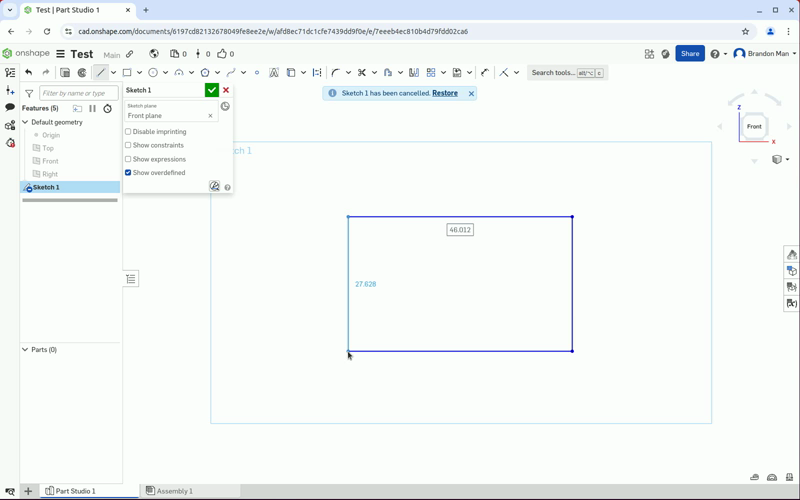
mouse_move(547, 316)
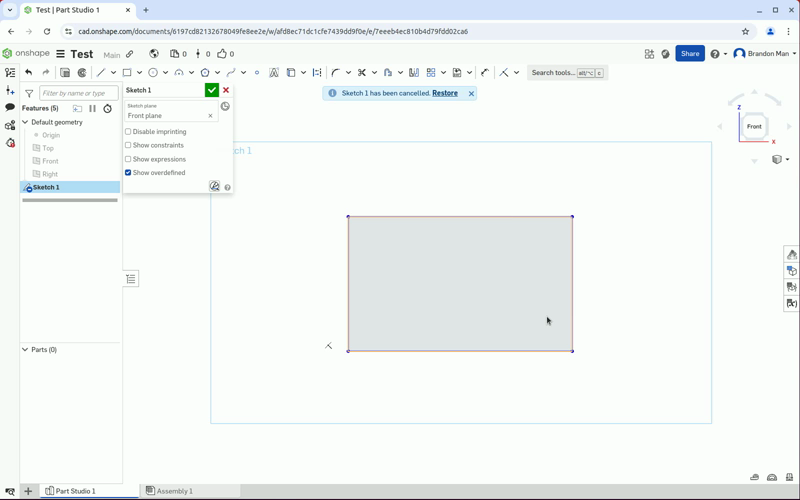
click(547, 316)
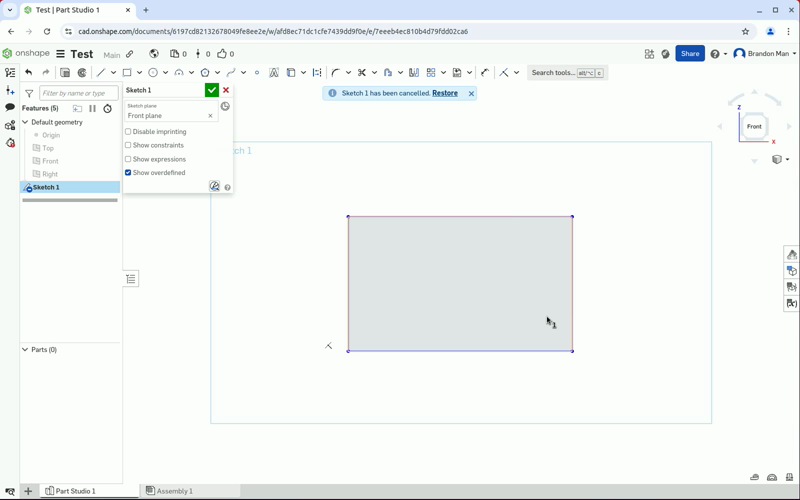
mouse_move(73, 352)
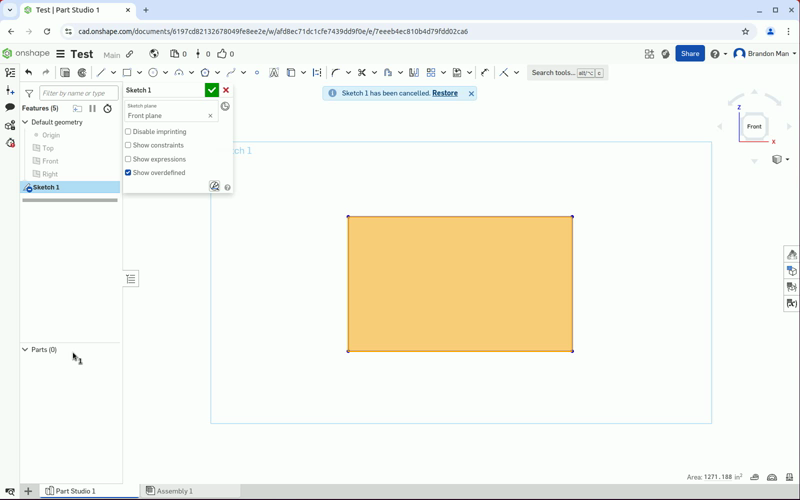
key(shift+y)
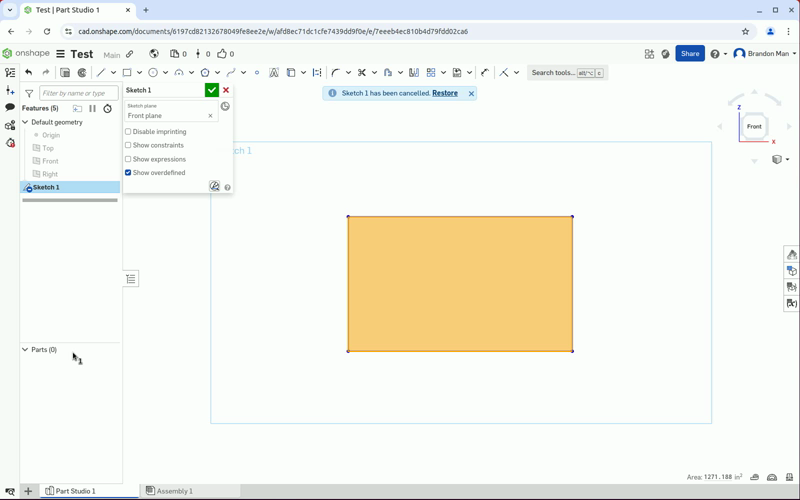
key(shift+e)
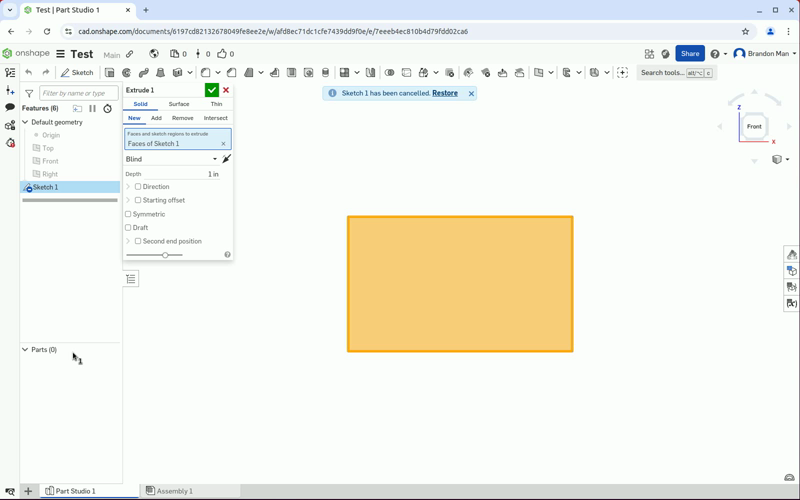
mouse_move(143, 106)
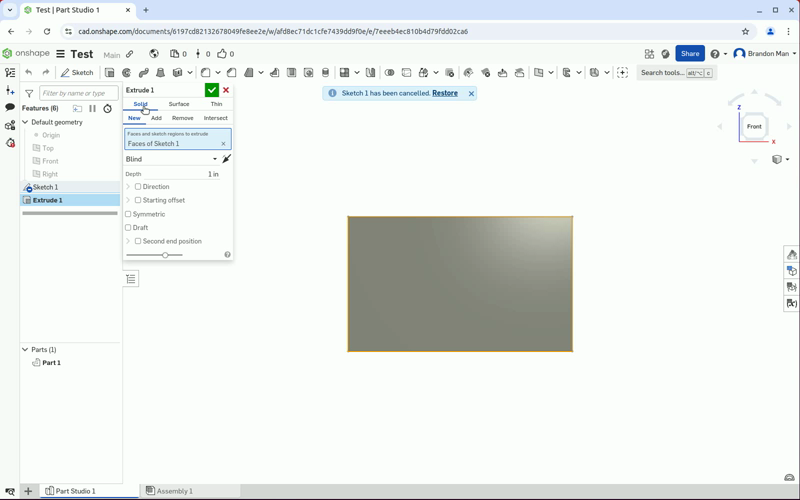
click(143, 106)
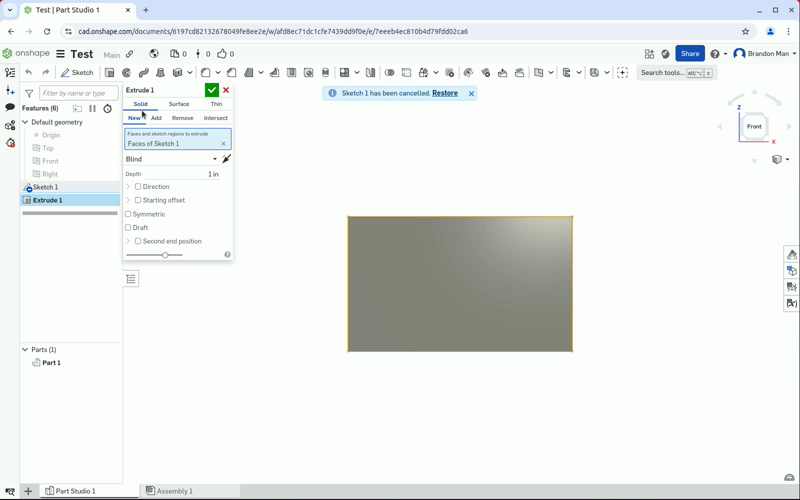
mouse_move(137, 120)
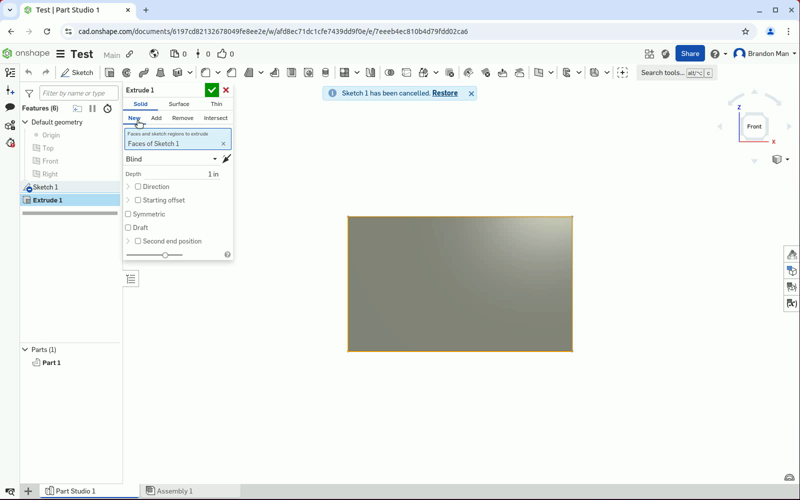
click(137, 120)
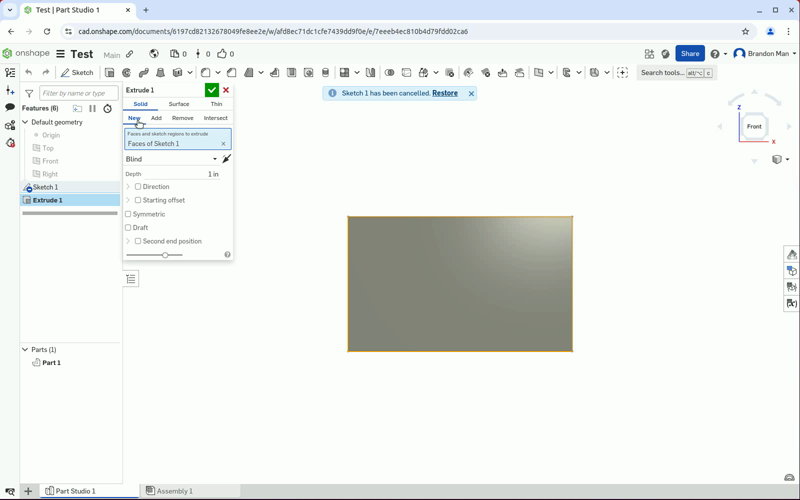
key(tab, 4)
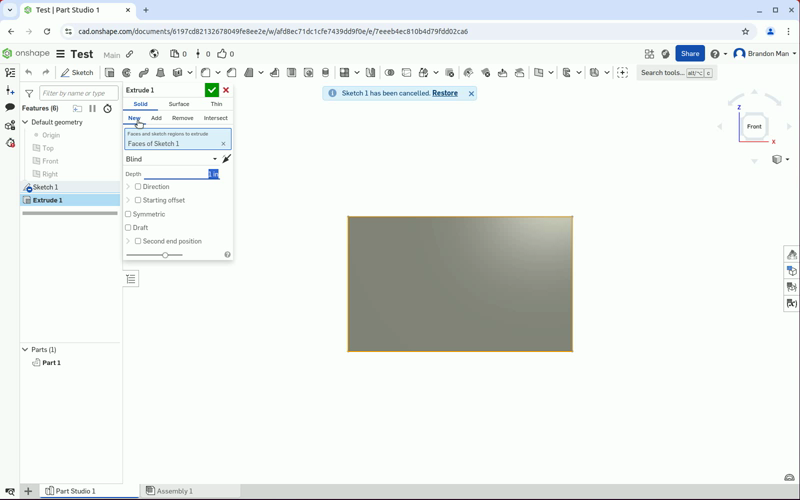
text(13.961)
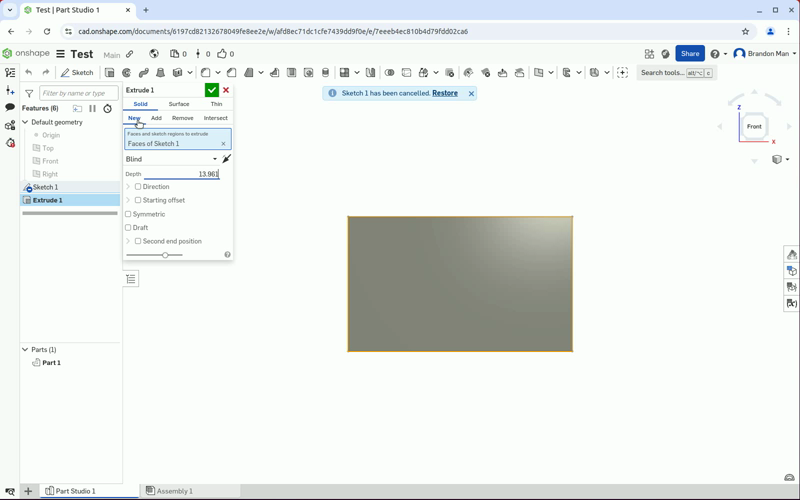
key(enter)
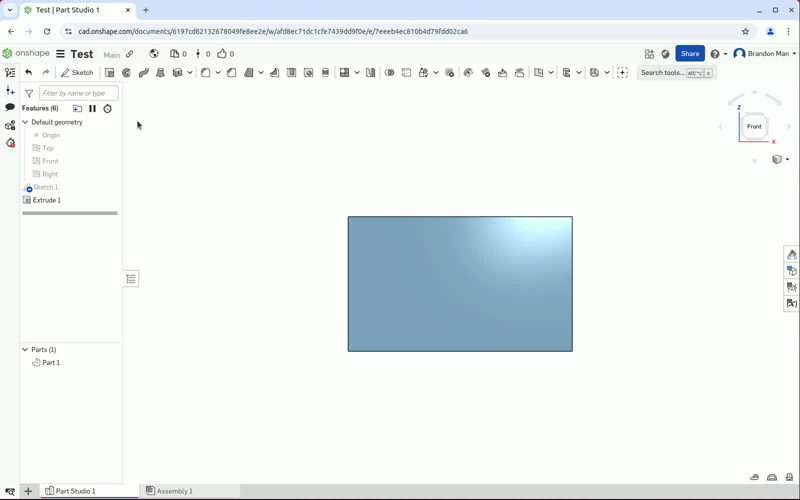
key(shift+h)
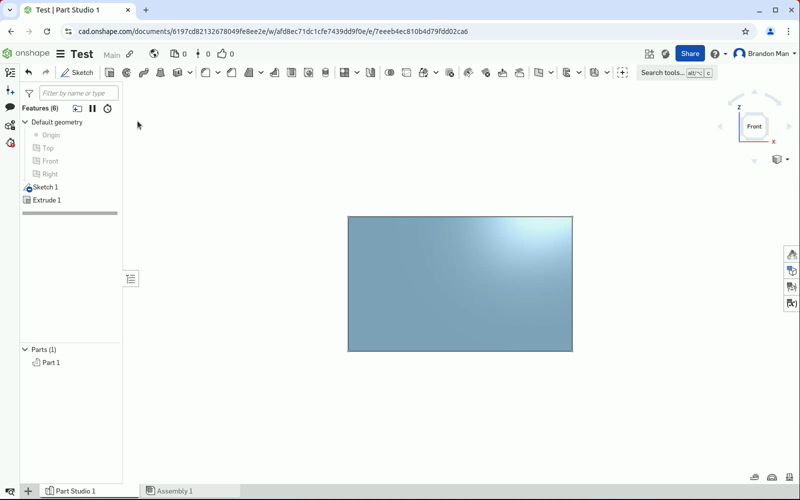
key(shift+h)
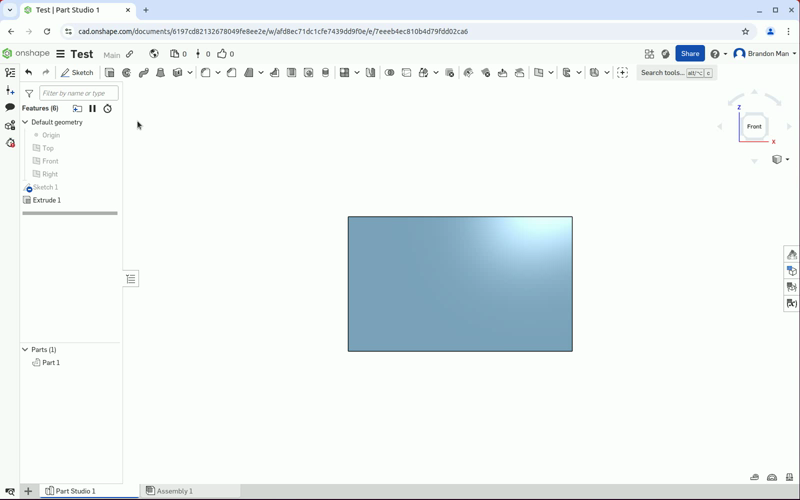
mouse_move(73, 189)
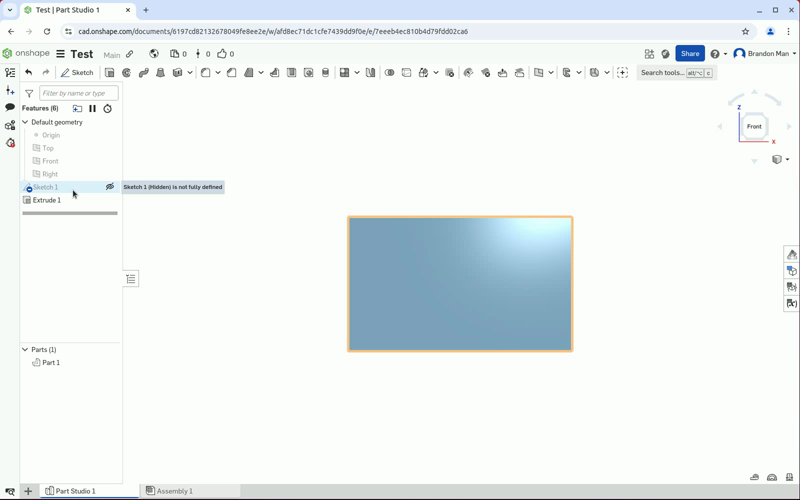
click(73, 189)
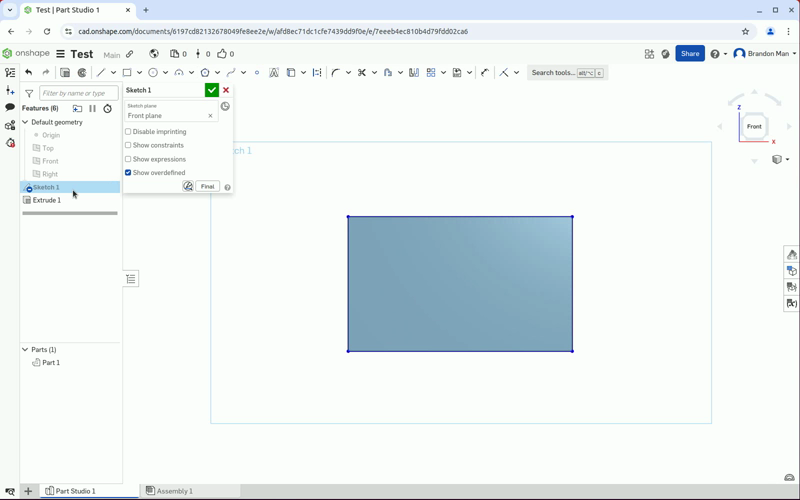
mouse_move(229, 92)
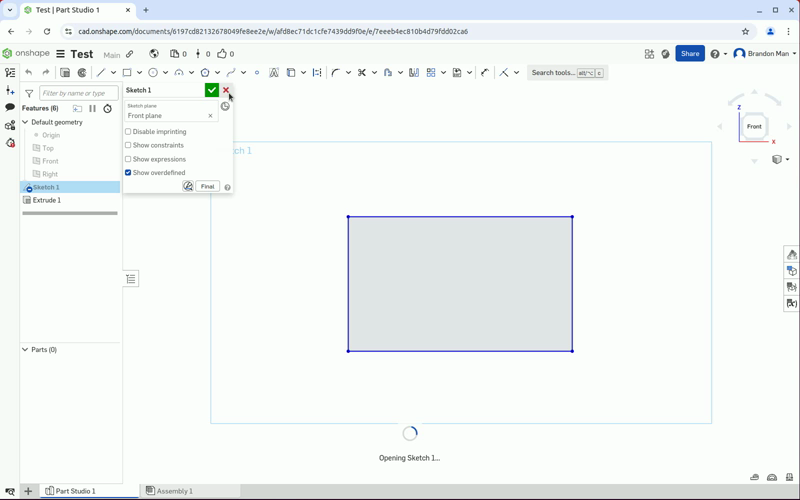
click(229, 92)
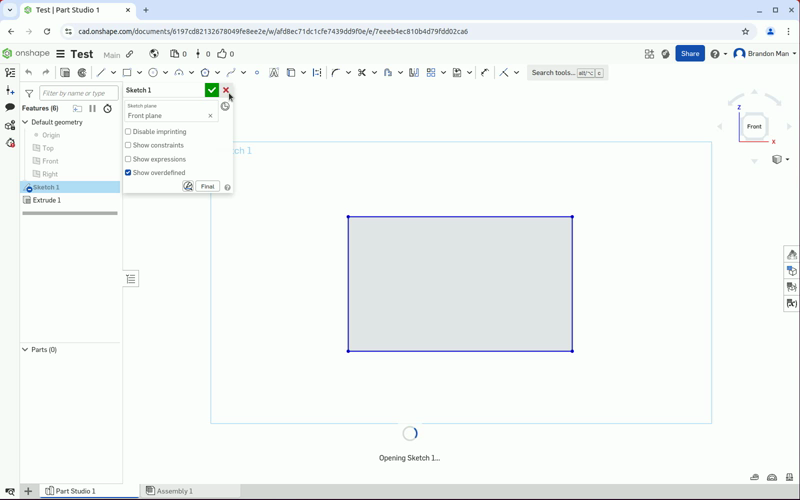
key(shift+s)
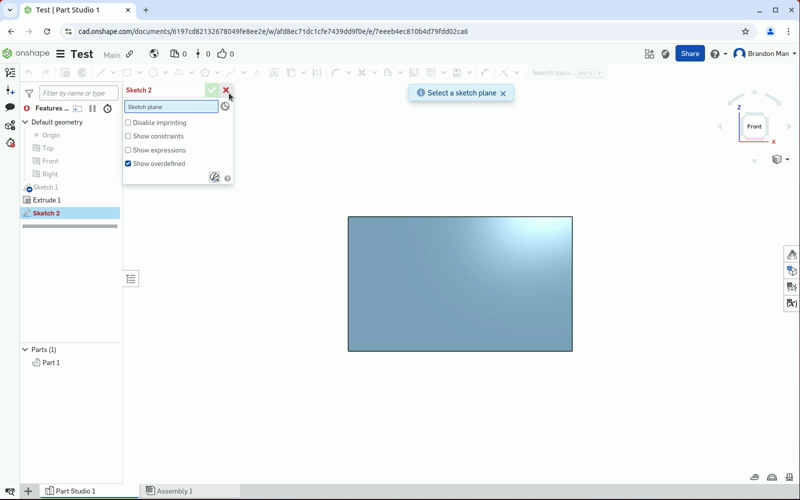
mouse_move(73, 163)
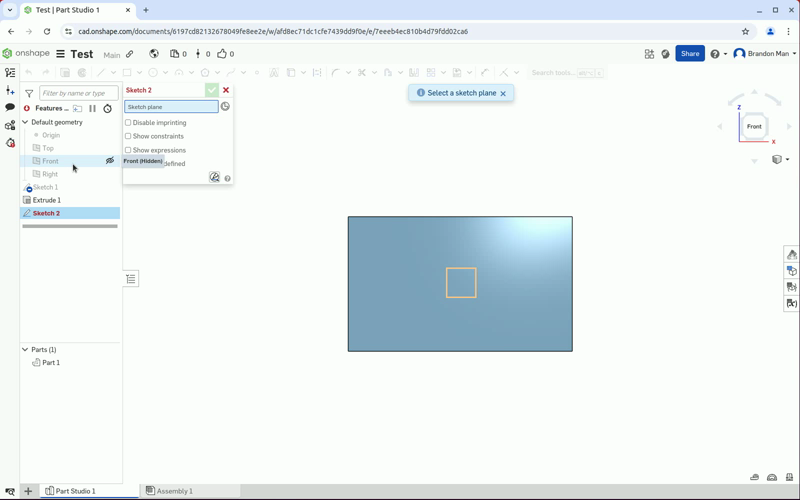
click(73, 163)
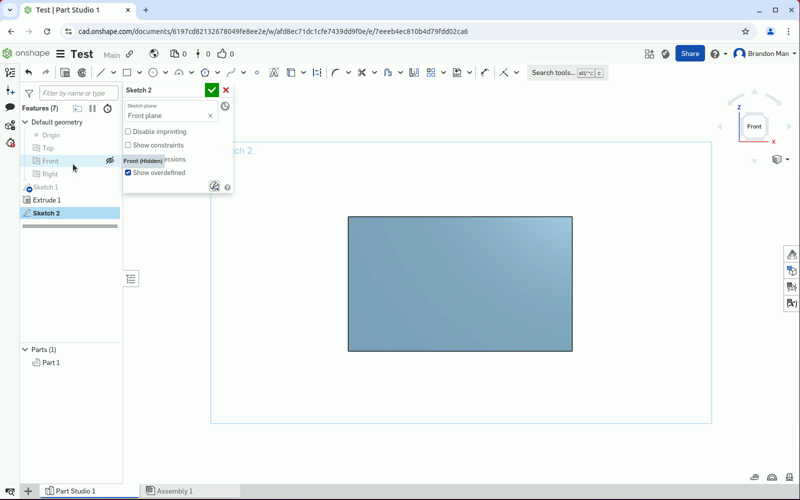
mouse_move(73, 352)
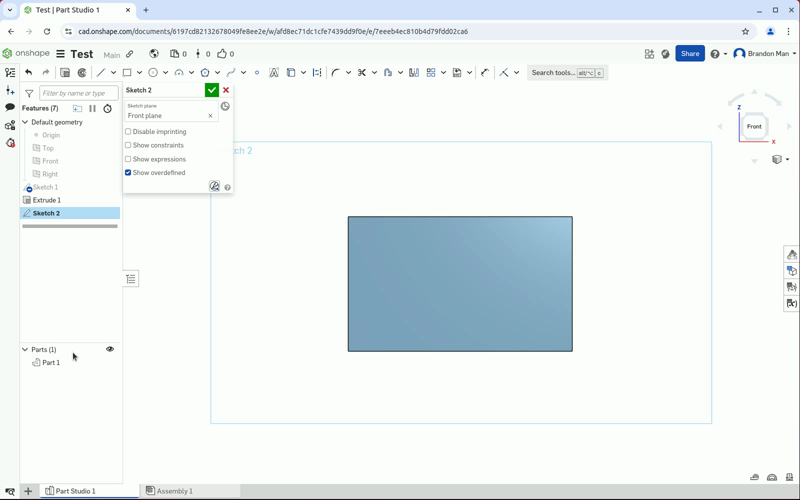
key(y)
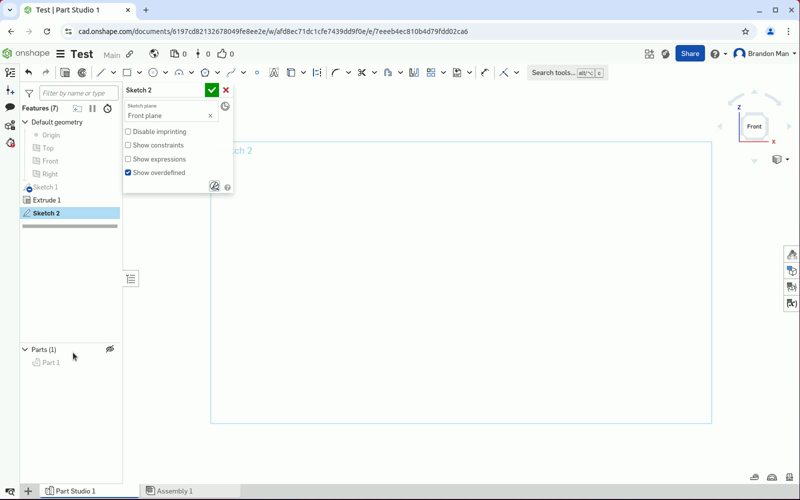
key(c)
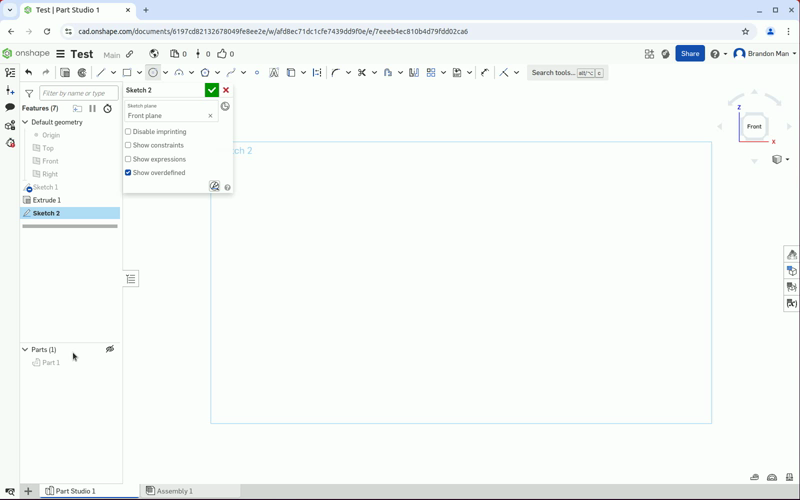
key_down(shift)
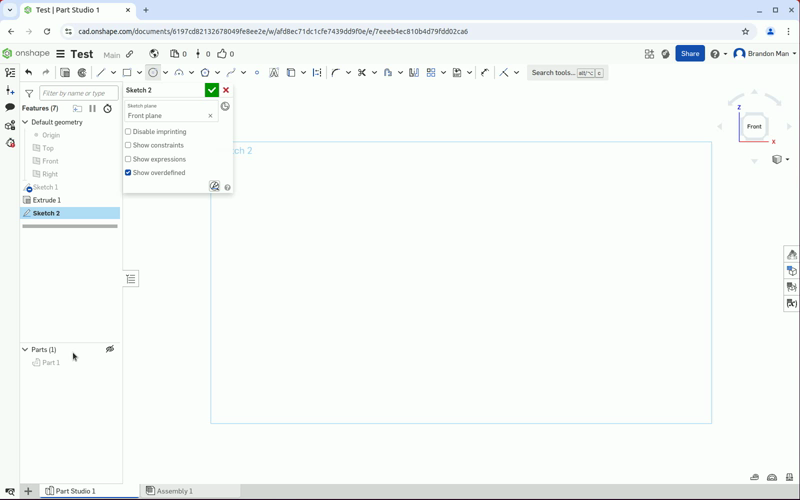
mouse_move(461, 282)
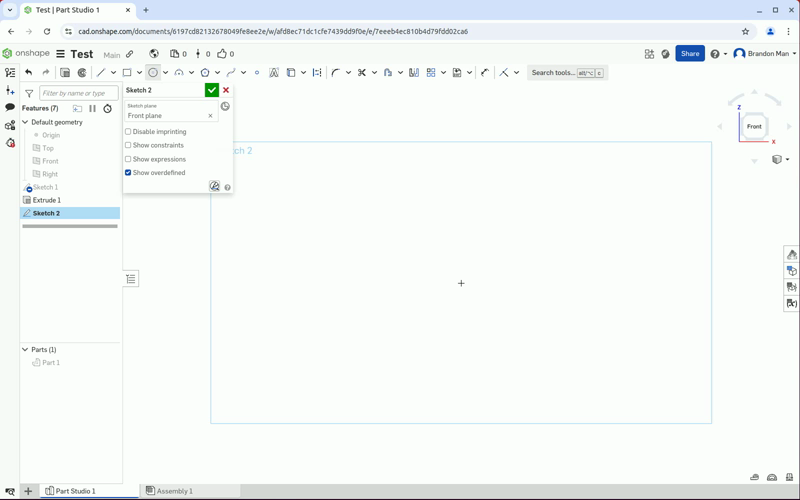
click(461, 282)
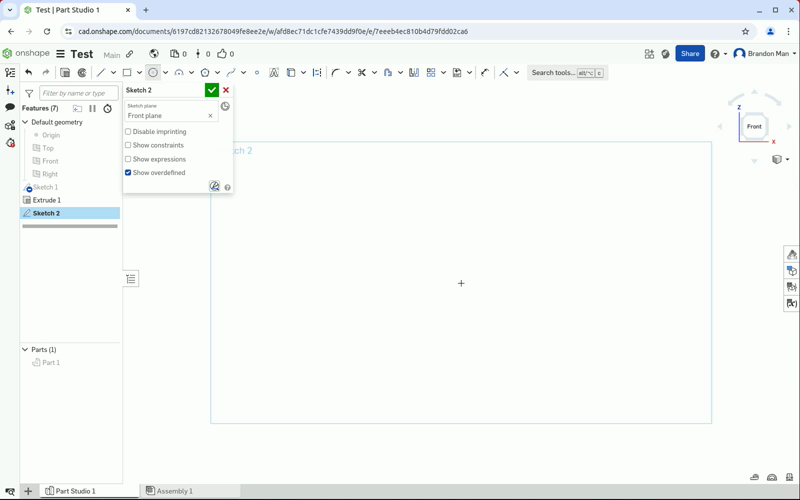
key_up(shift)
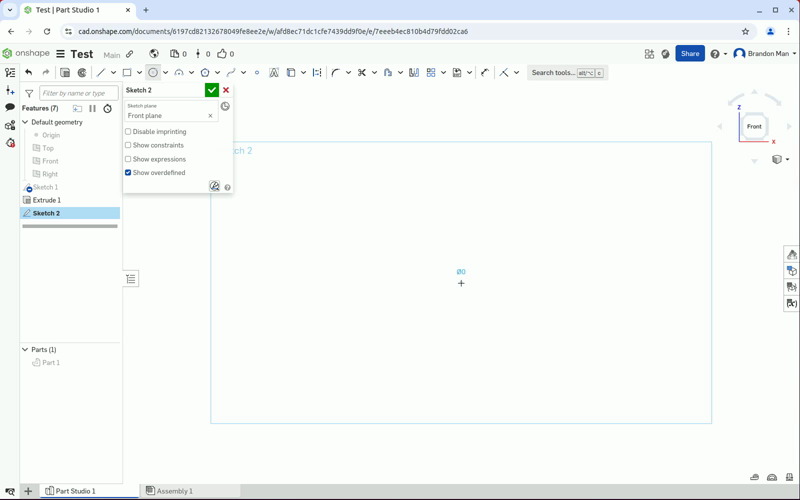
mouse_move(484, 282)
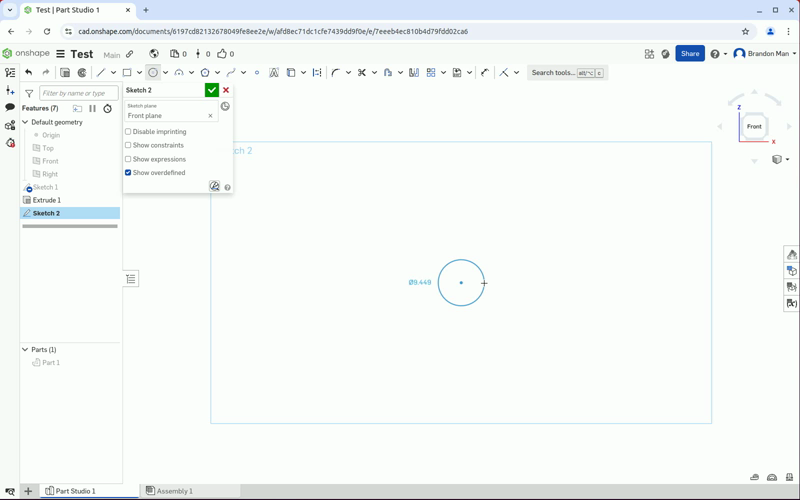
click(484, 282)
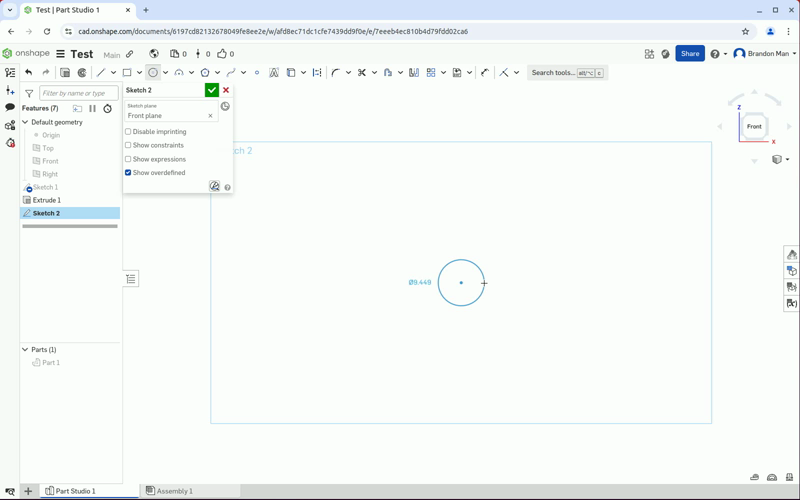
key(esc)
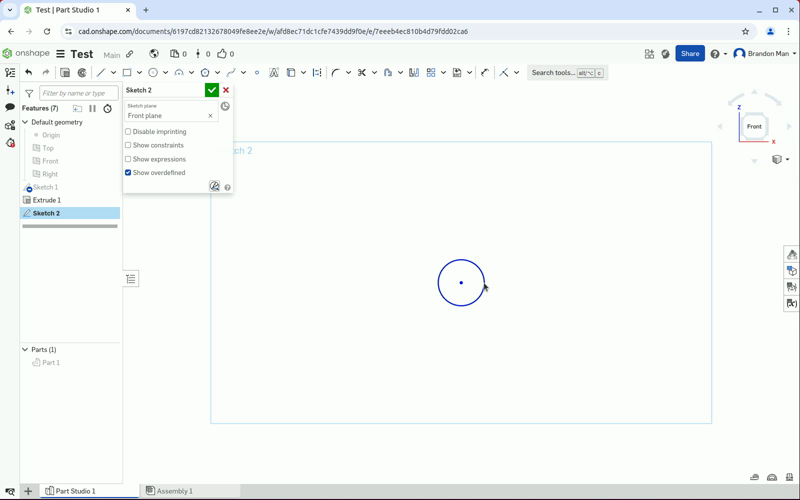
mouse_move(453, 282)
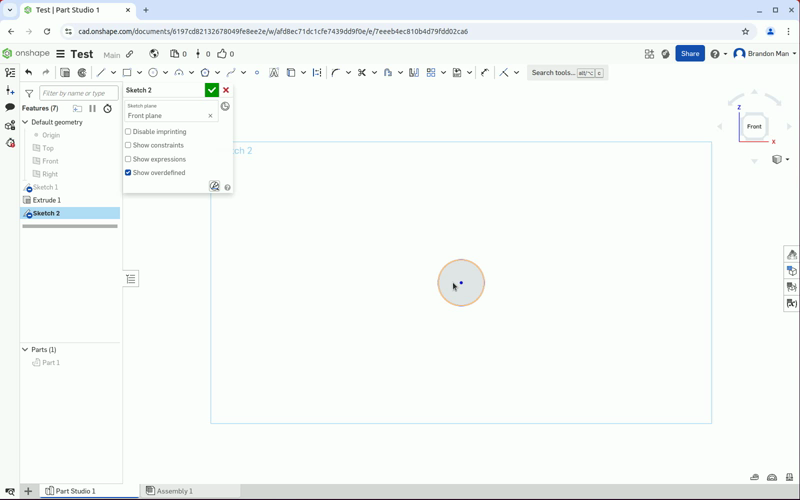
scroll(6)
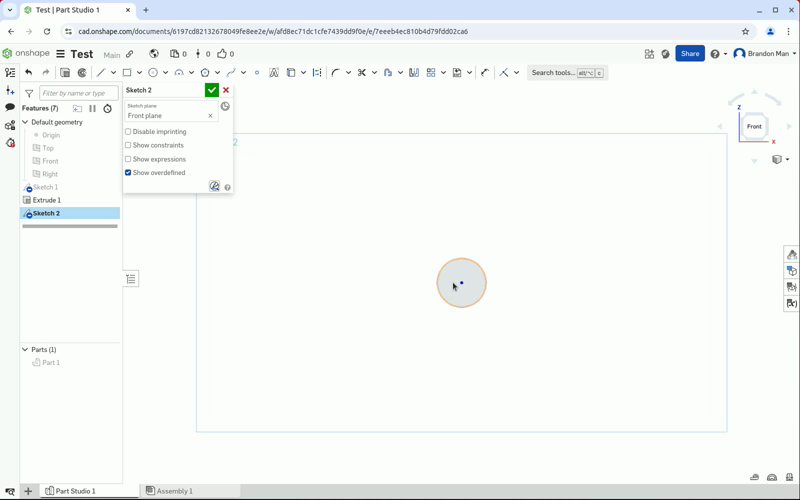
scroll(6)
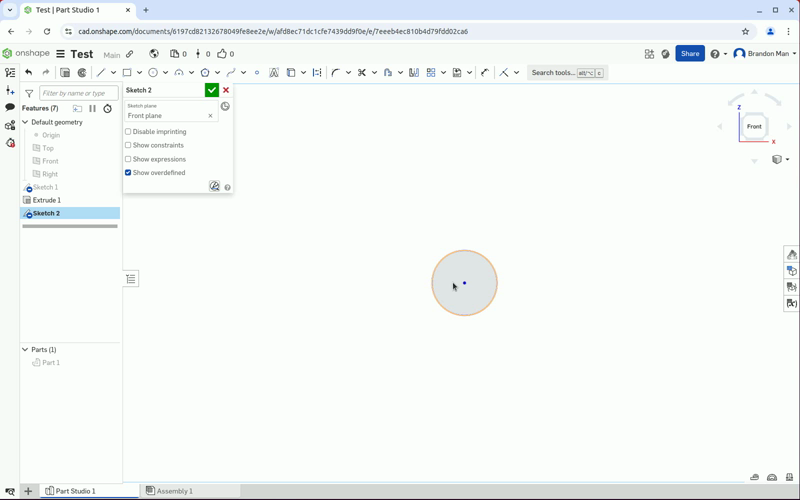
scroll(6)
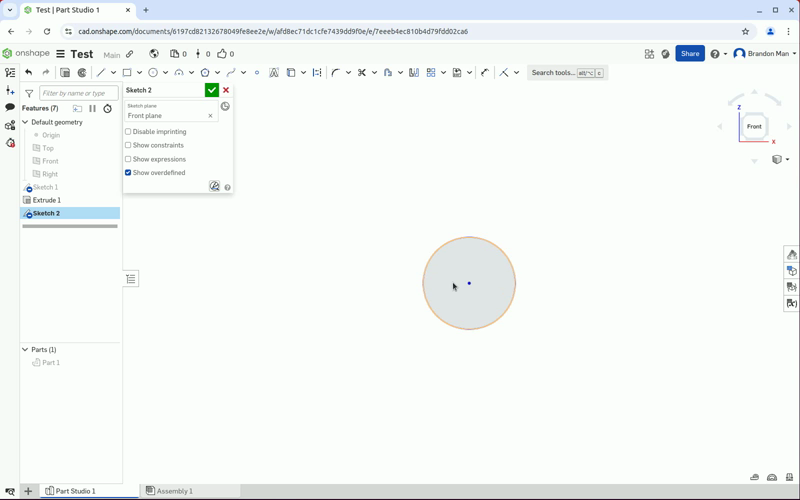
scroll(6)
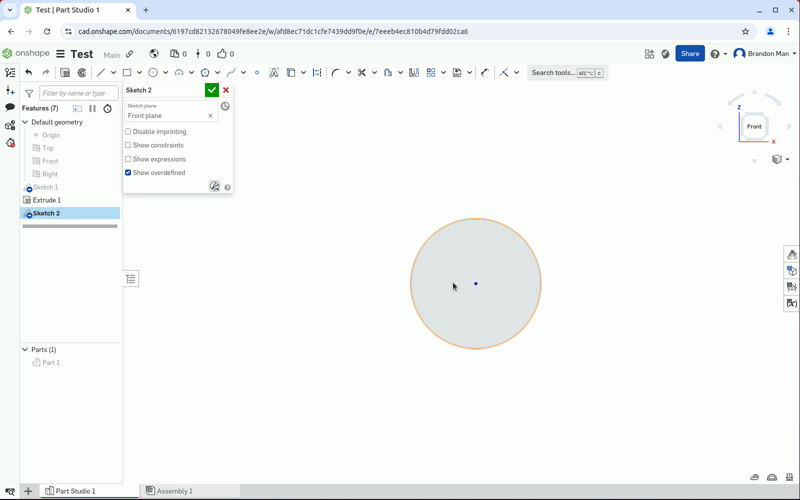
scroll(6)
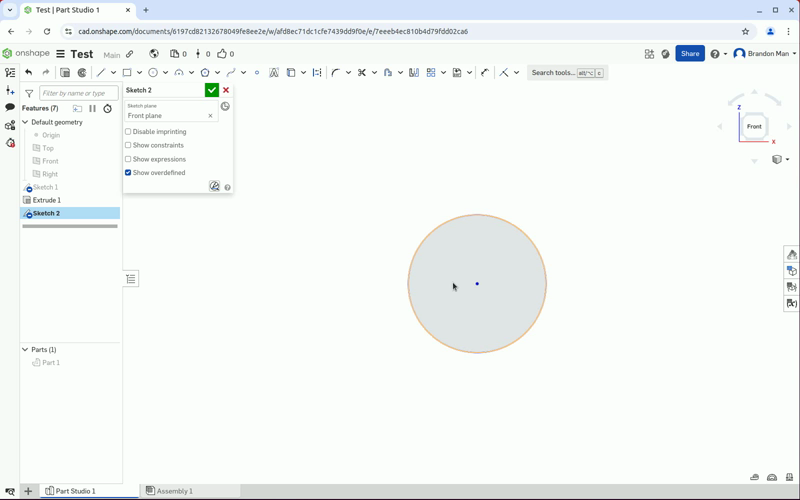
scroll(6)
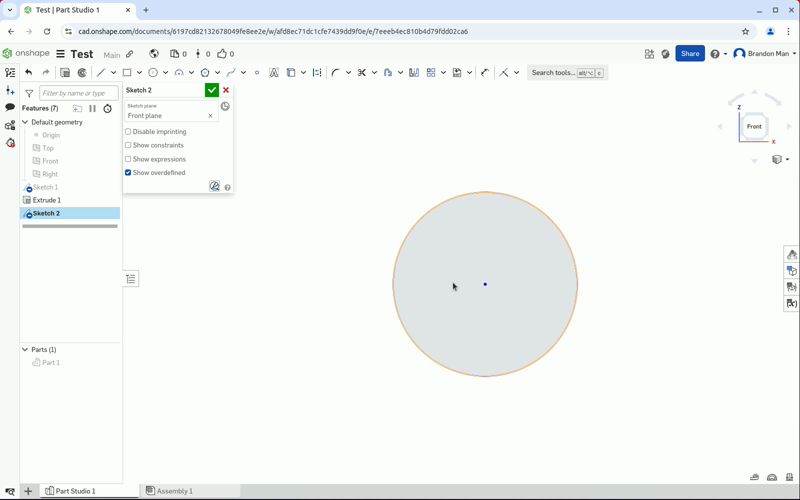
scroll(6)
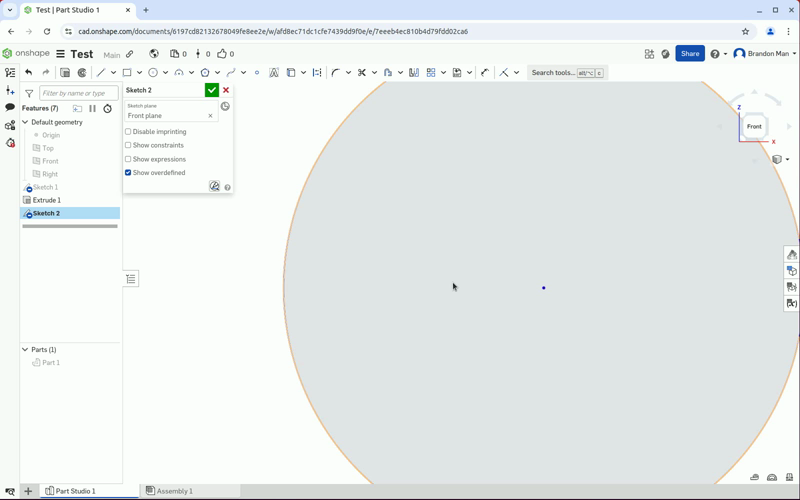
click(453, 282)
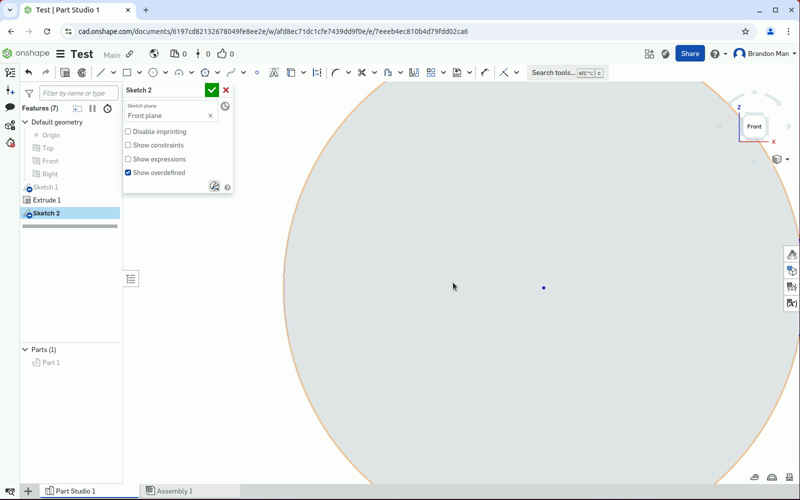
scroll(-6)
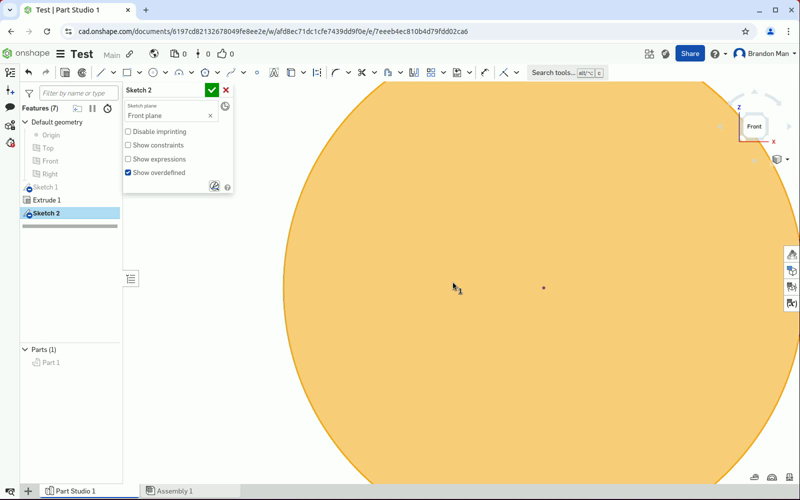
scroll(-6)
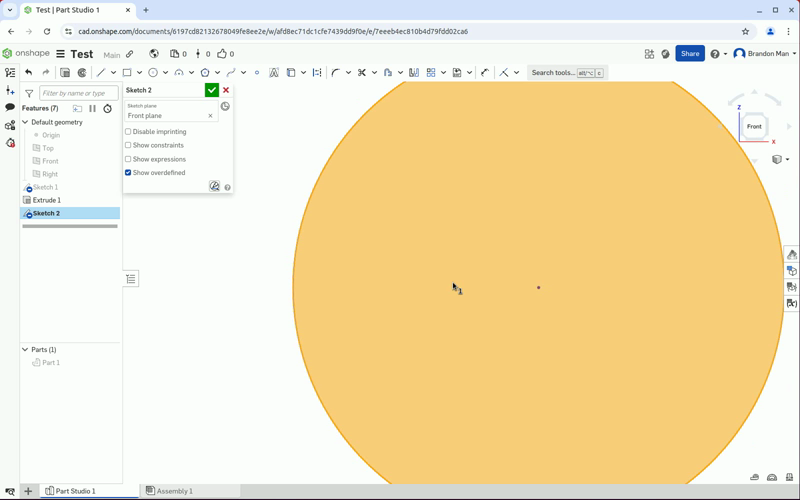
scroll(-6)
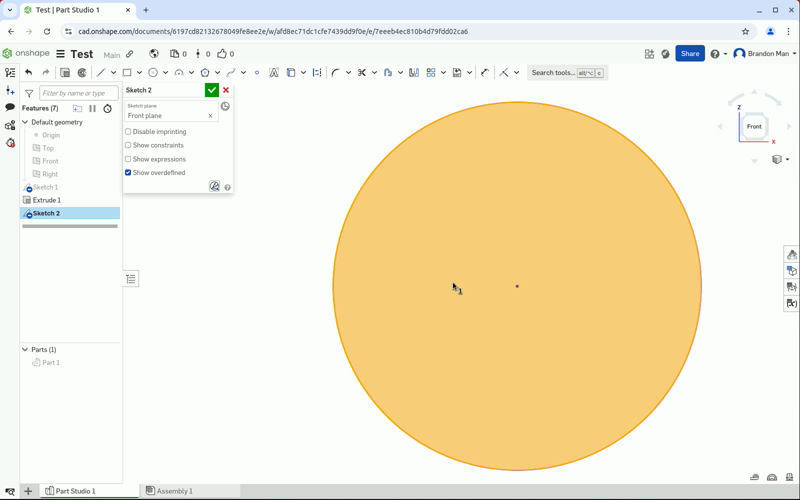
scroll(-6)
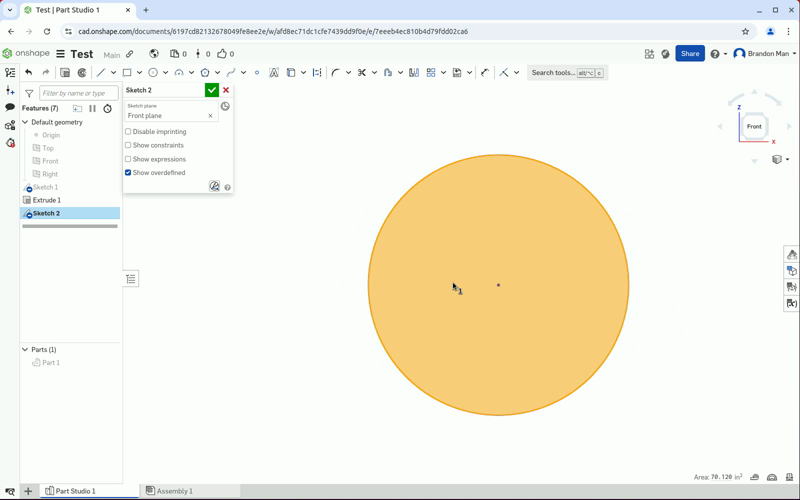
scroll(-6)
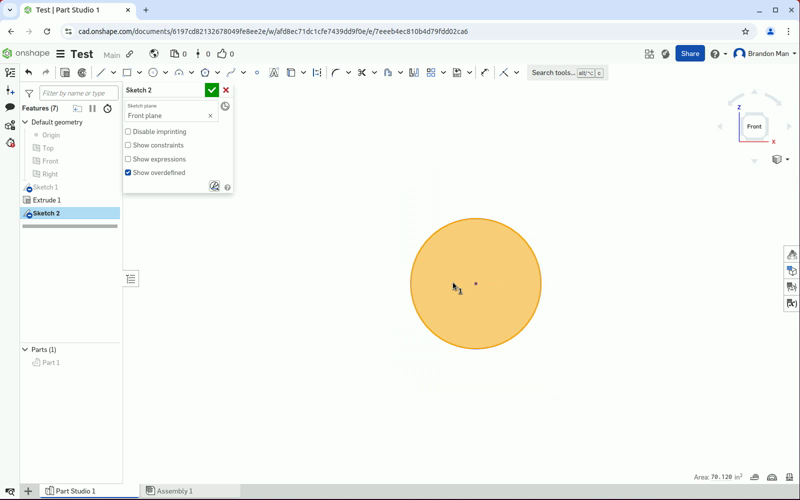
scroll(-6)
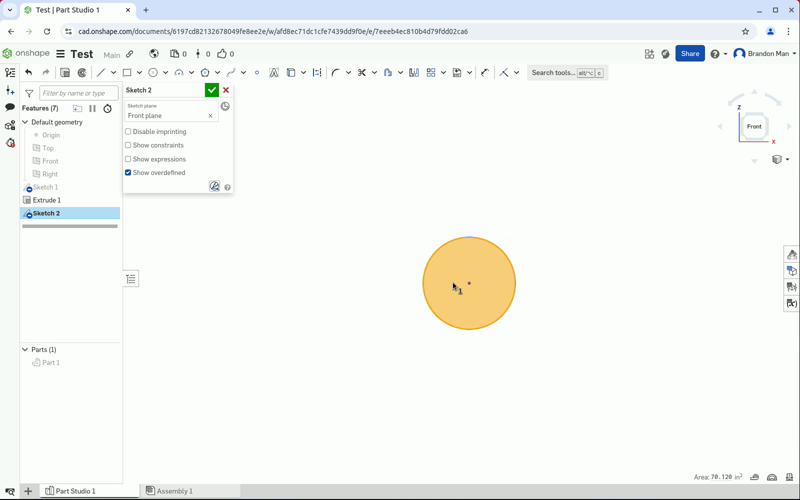
scroll(-6)
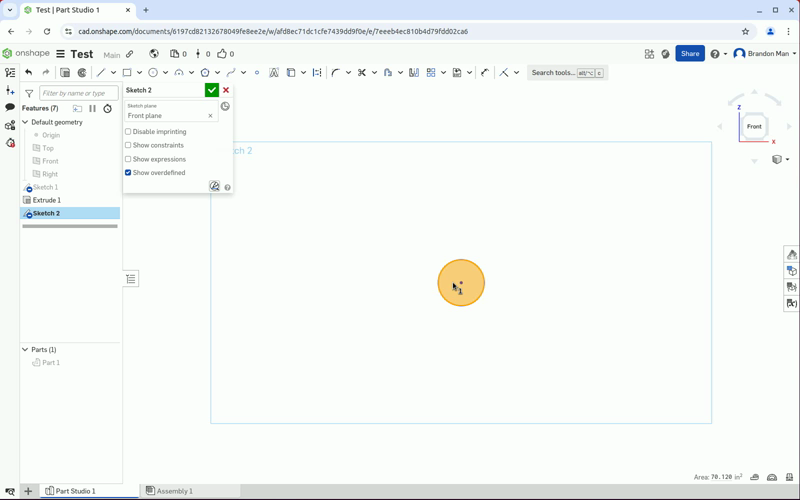
mouse_move(73, 352)
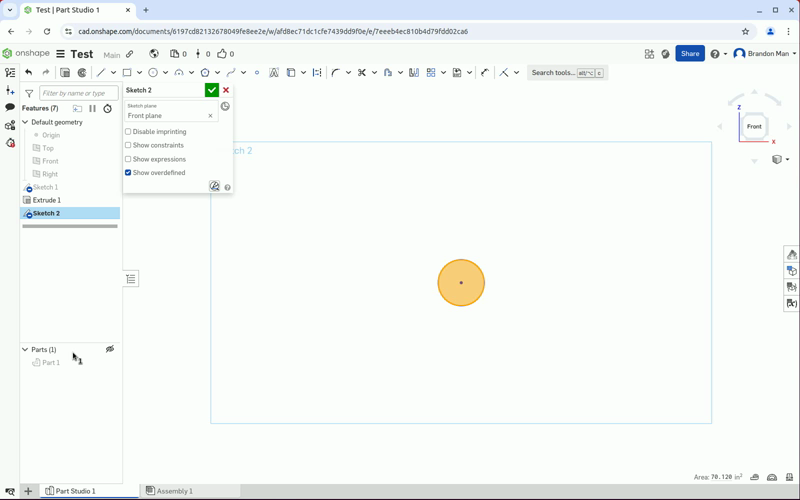
key(shift+y)
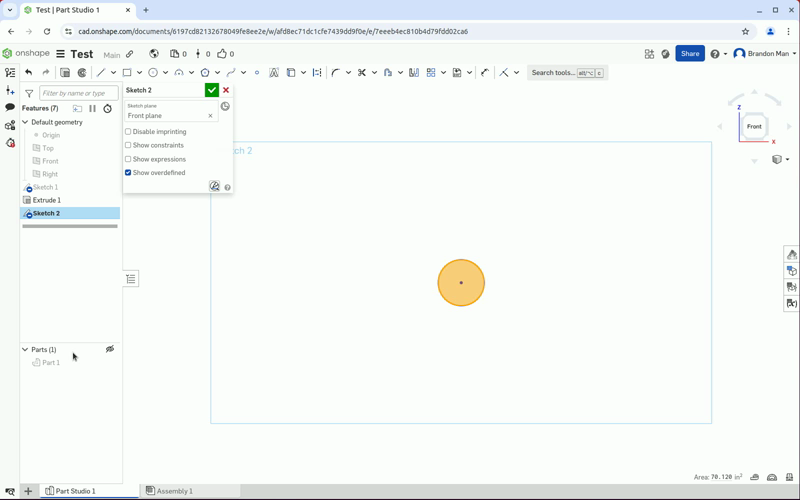
key(shift+e)
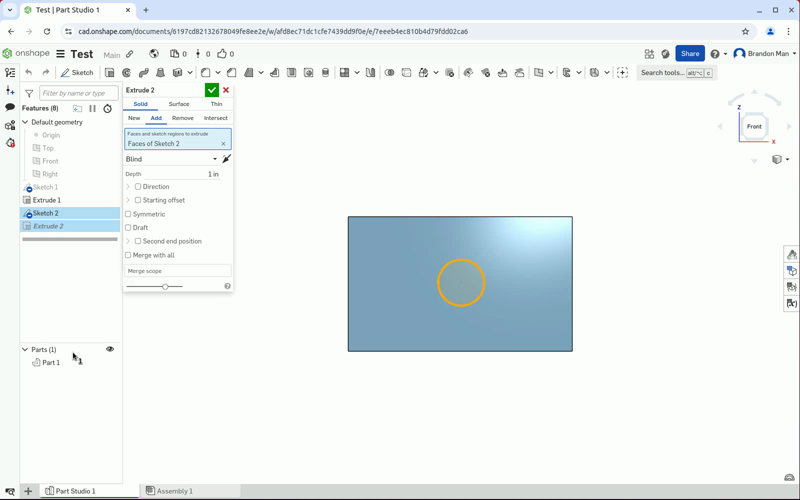
mouse_move(143, 106)
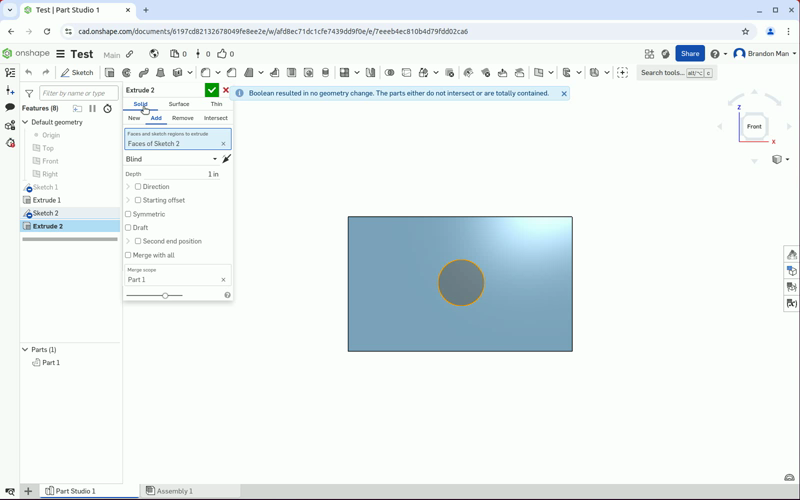
click(143, 106)
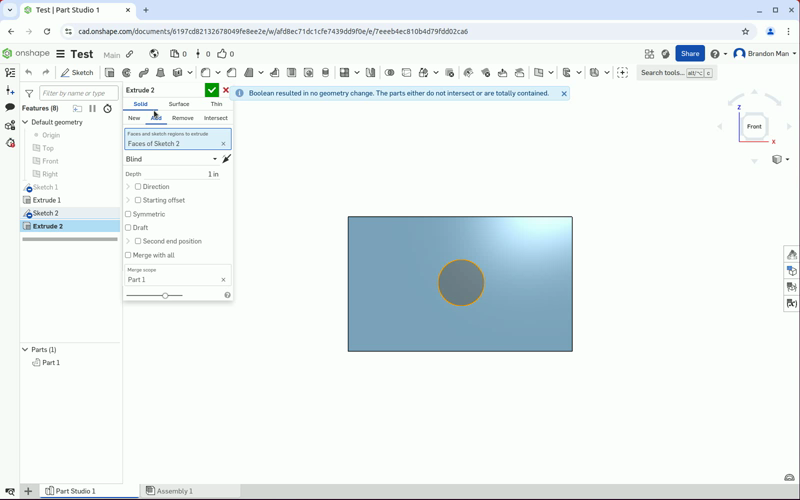
mouse_move(186, 120)
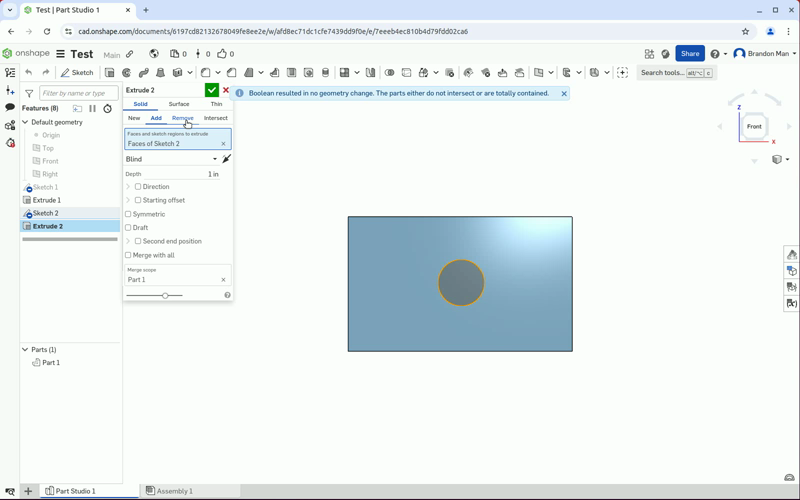
click(186, 120)
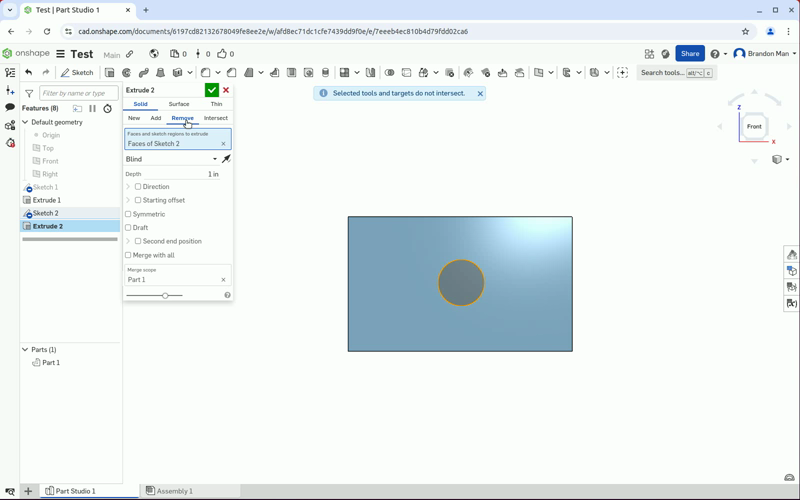
key(tab, 4)
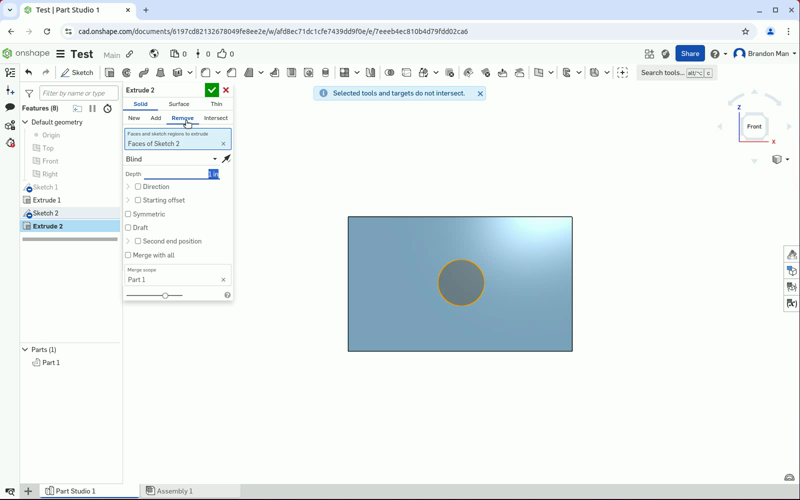
text(-9.147)
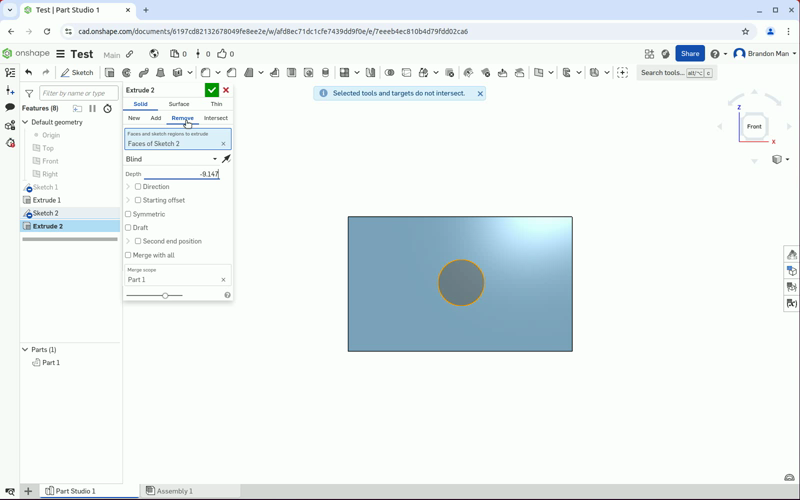
key(tab, 6)
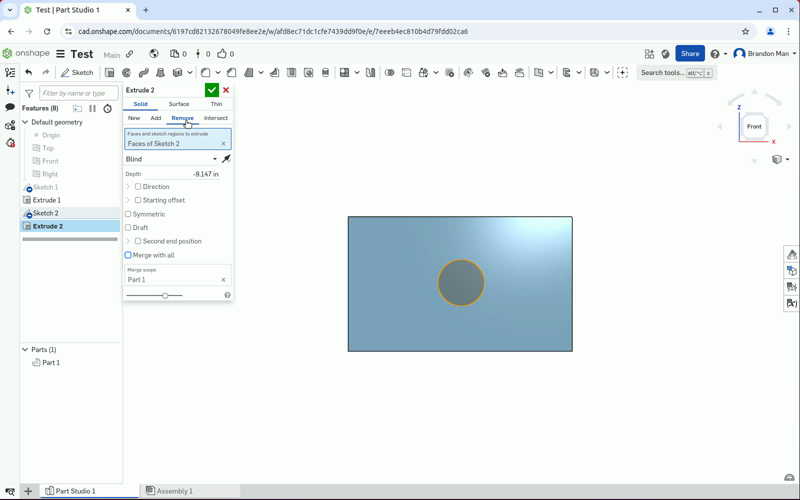
key(space)
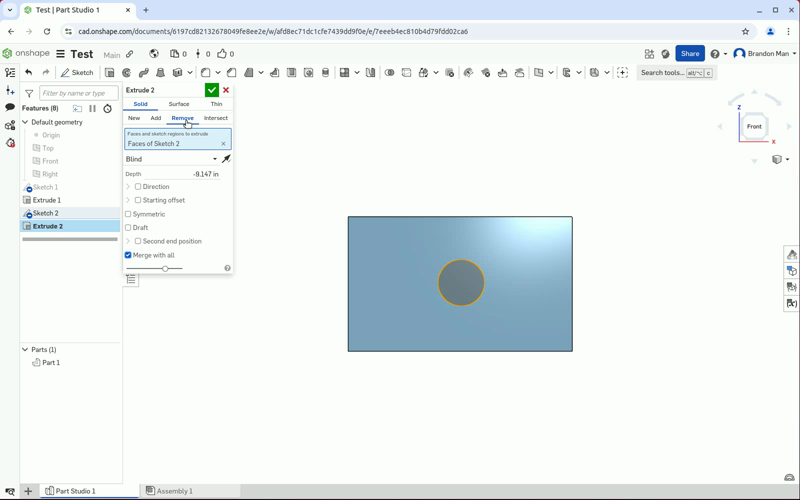
key(enter)
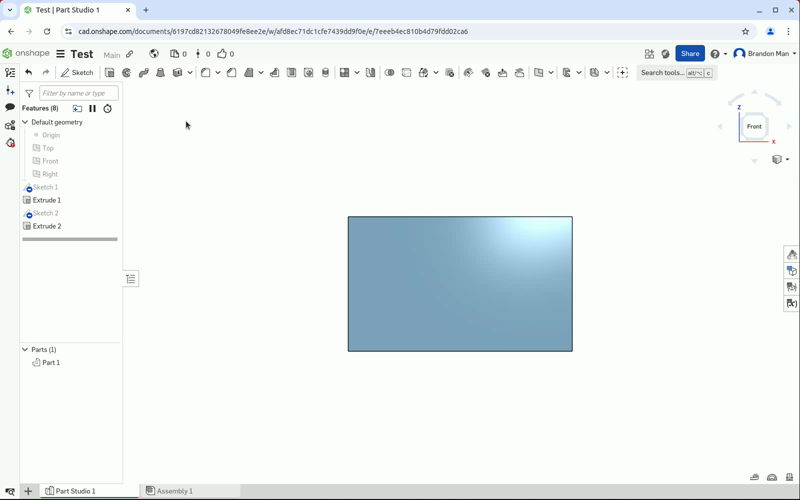
key(shift+h)
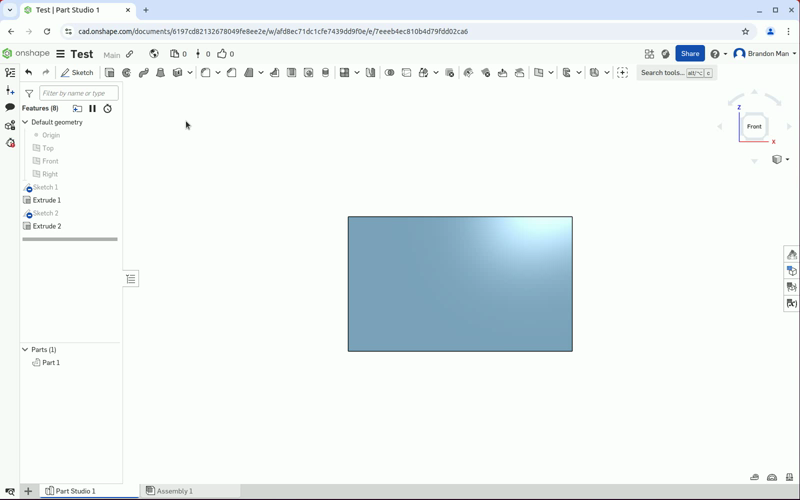
key(shift+h)
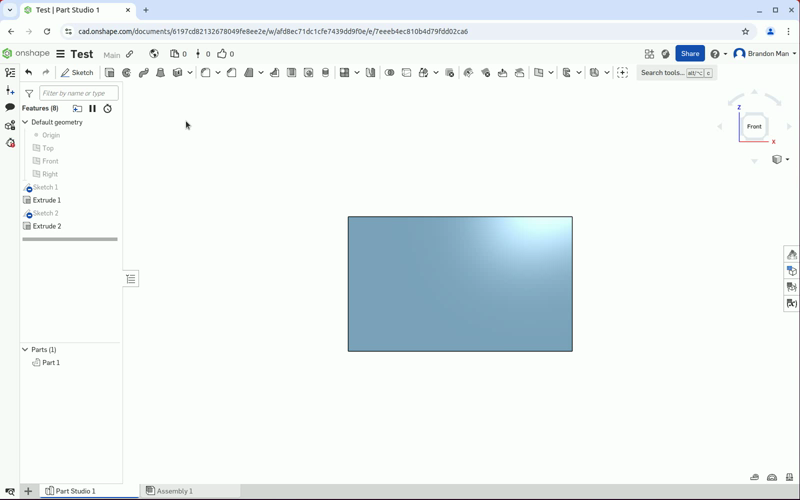
mouse_move(73, 189)
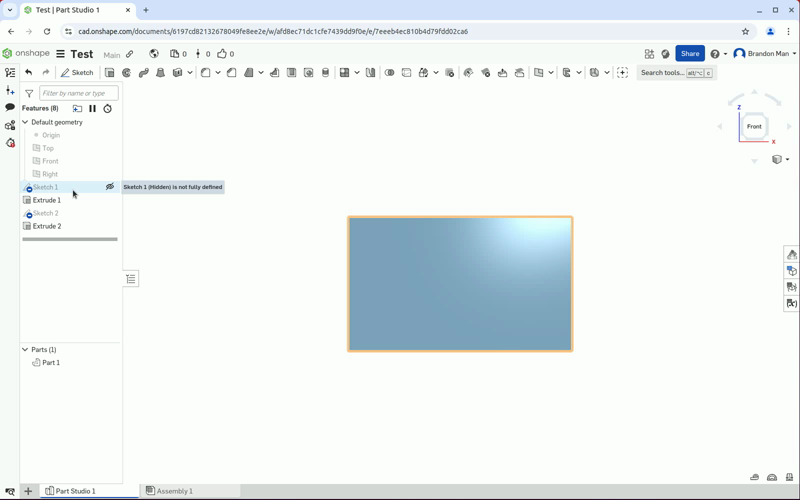
click(73, 189)
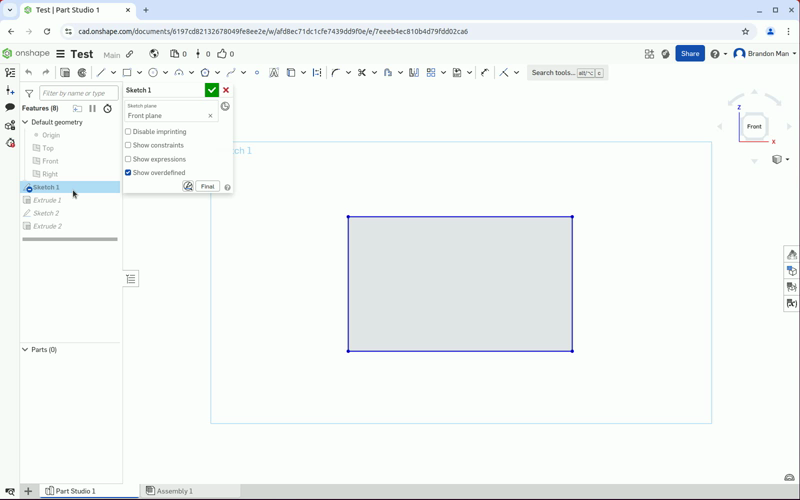
mouse_move(229, 92)
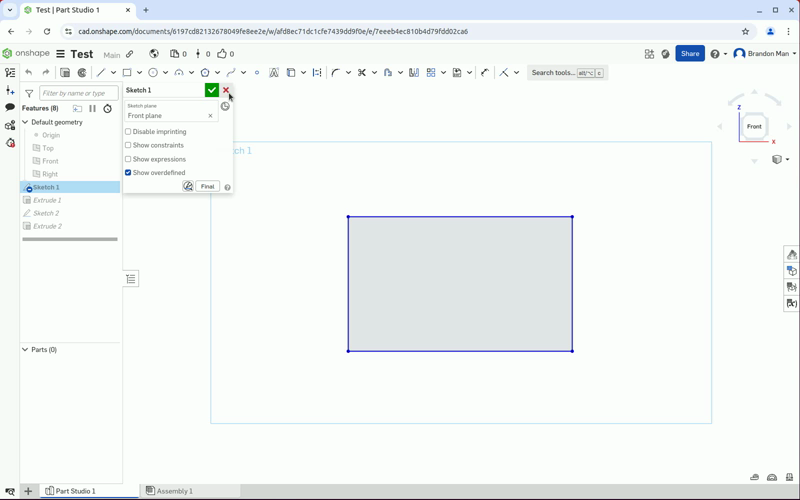
click(229, 92)
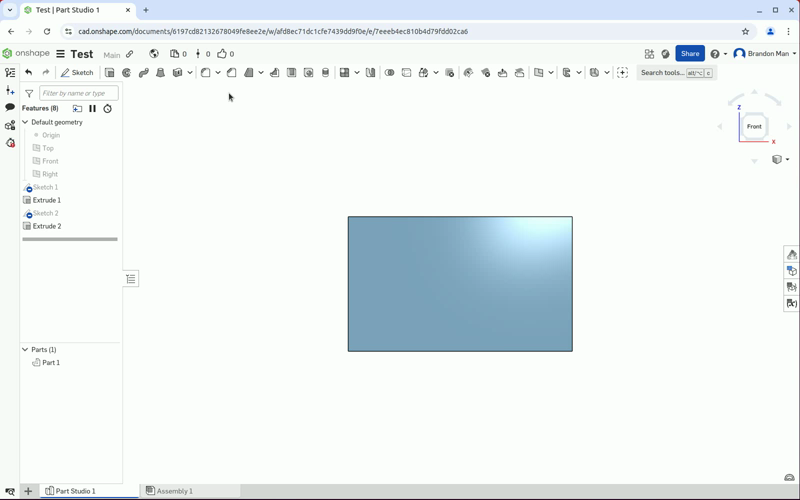
mouse_move(73, 352)
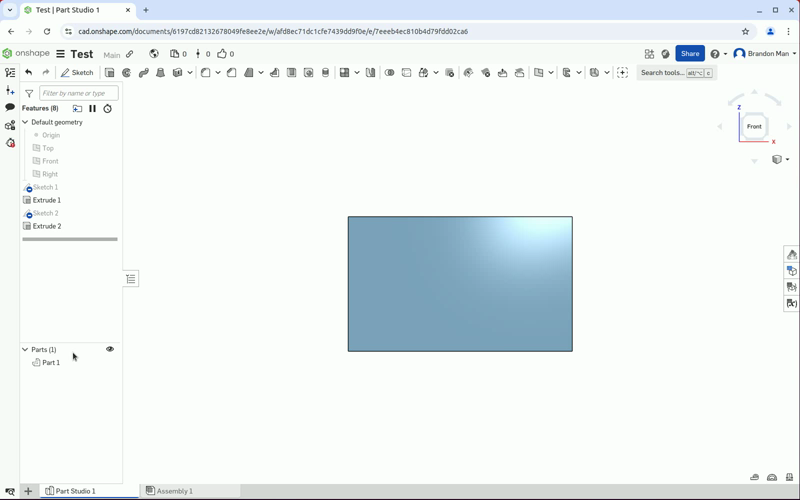
key(y)
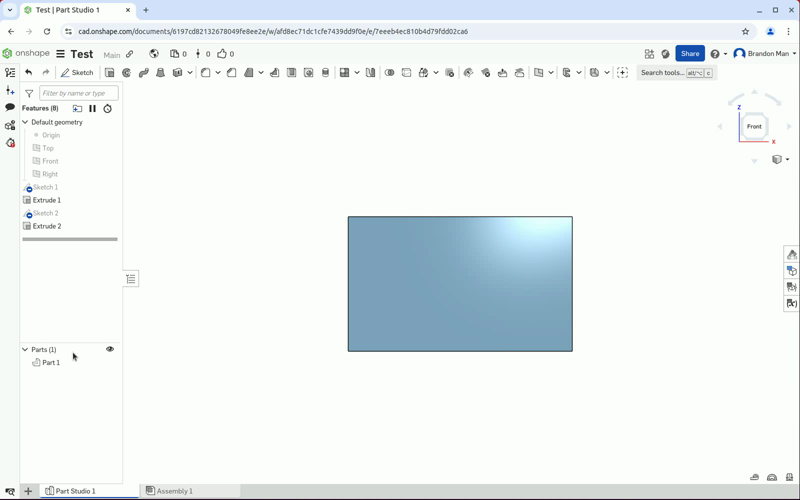
key(shift+p)
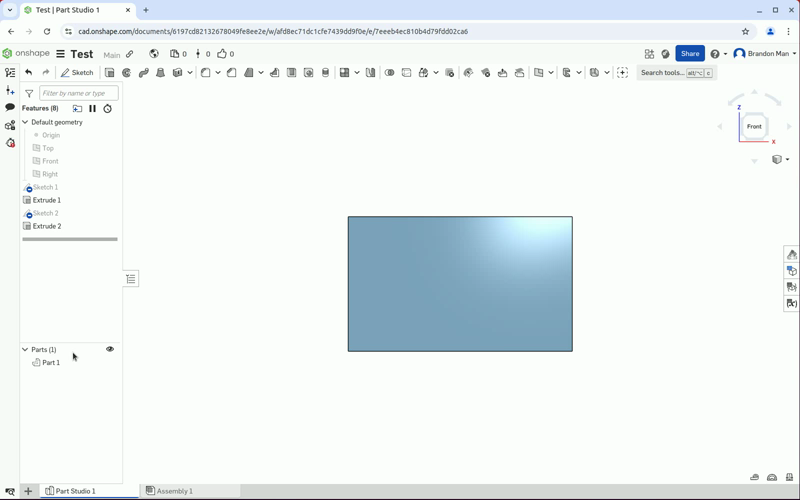
key(space)
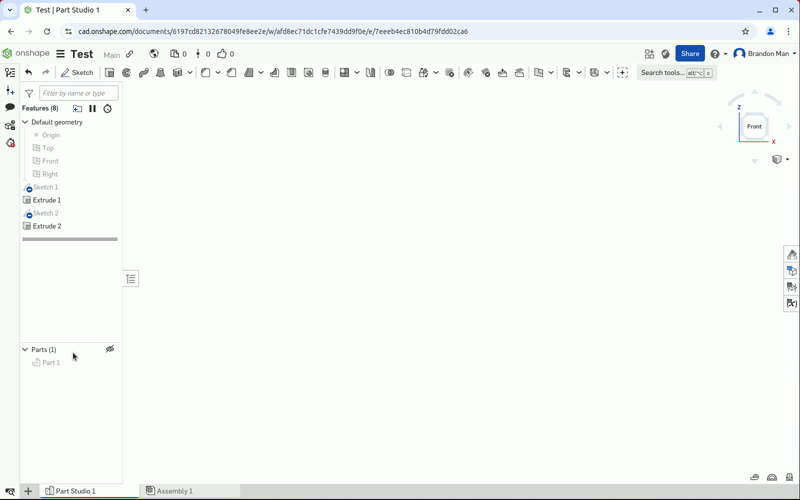
key_down(shift)
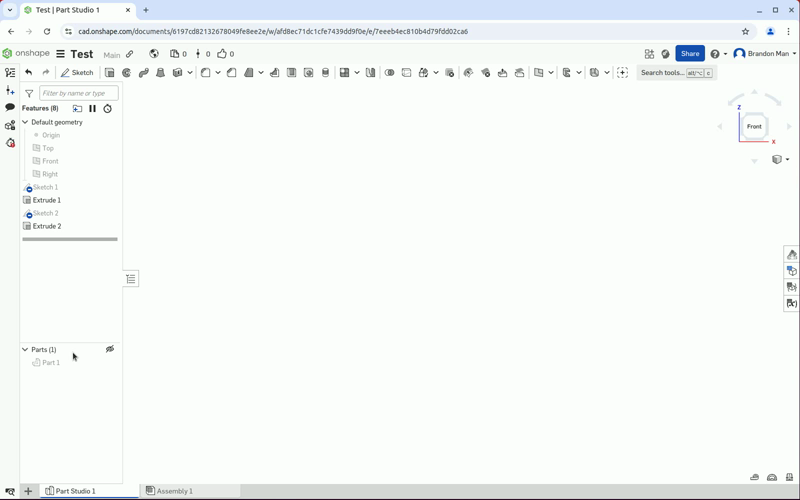
key(left)
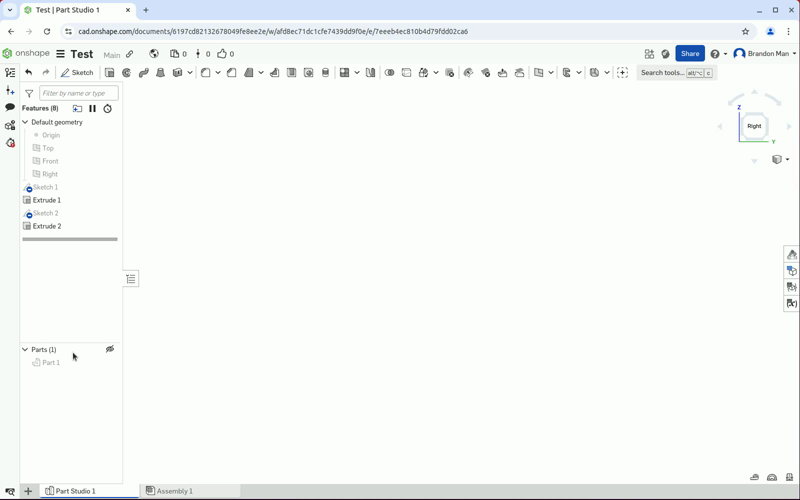
key_up(shift)
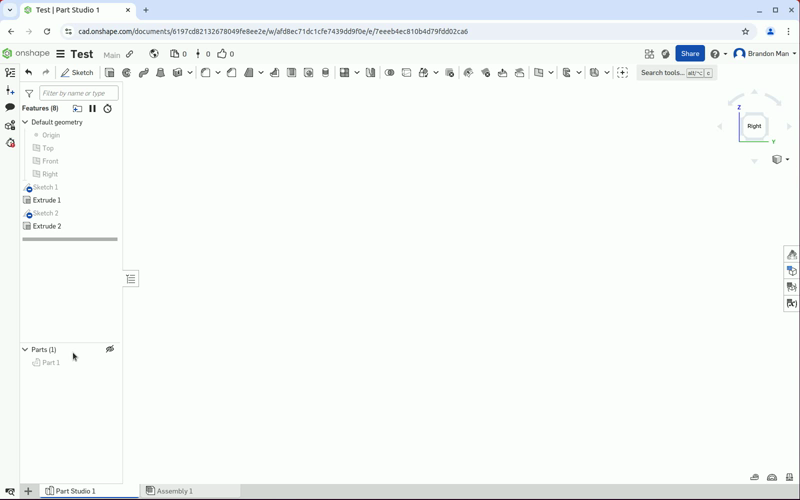
mouse_move(73, 352)
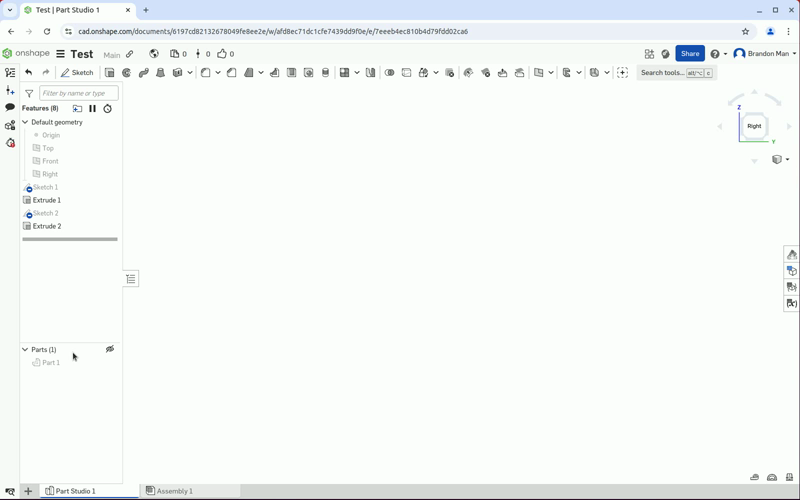
key(shift+y)
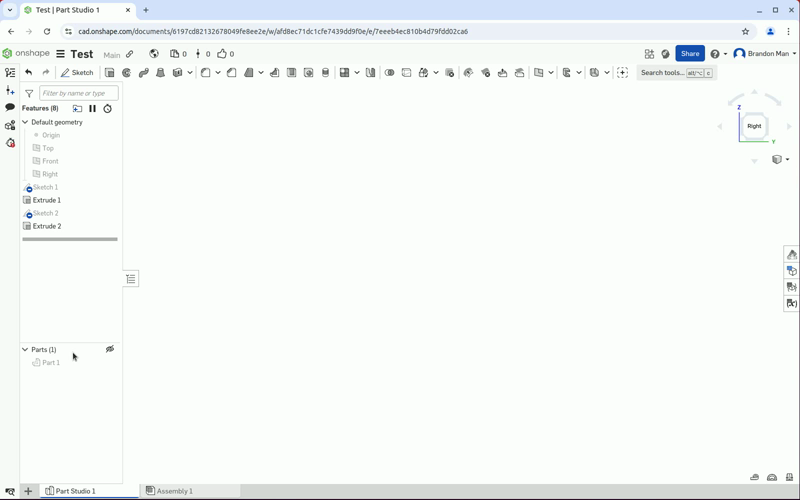
key(shift+s)
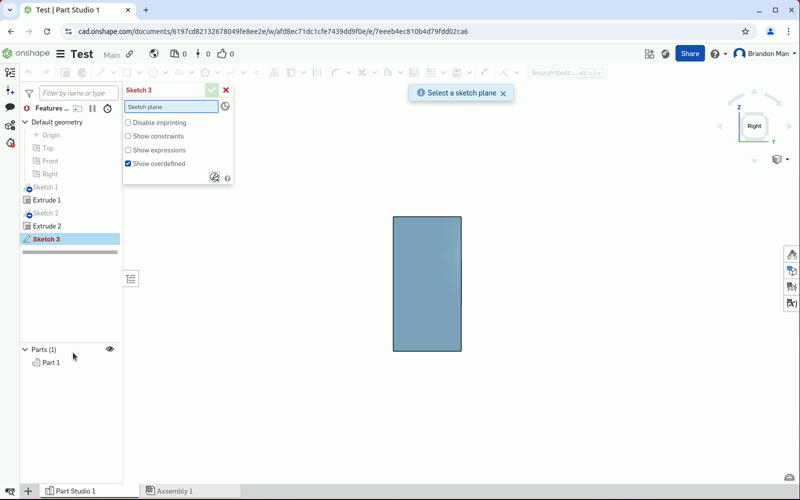
mouse_move(73, 176)
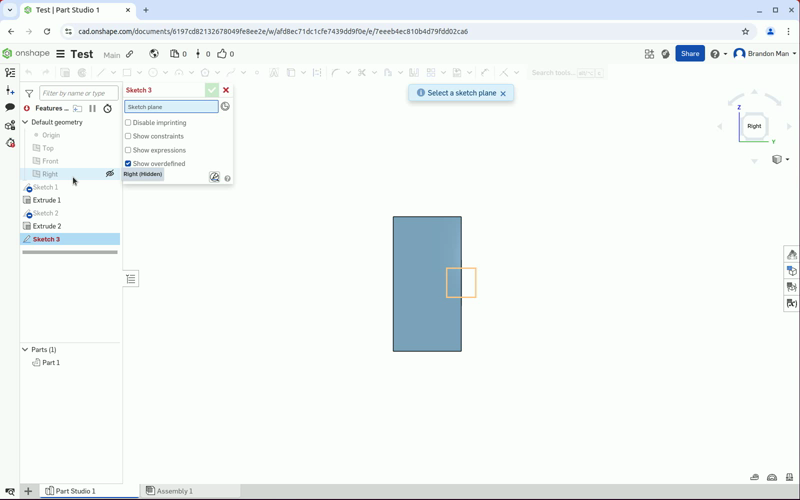
click(73, 176)
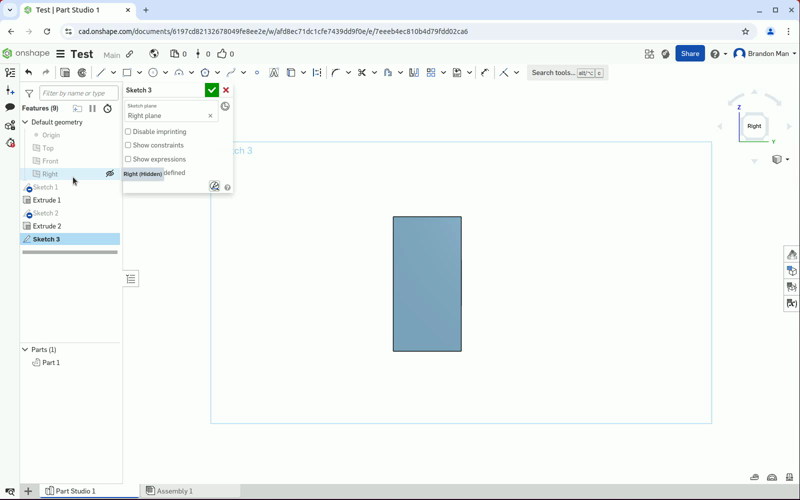
mouse_move(73, 352)
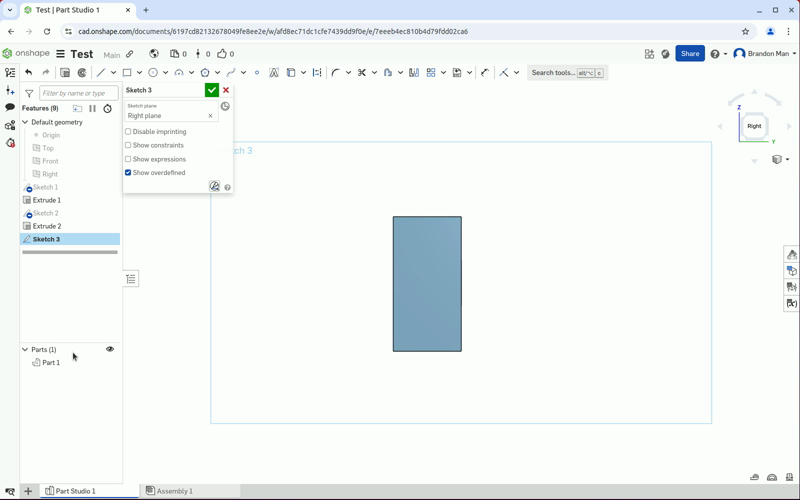
key(y)
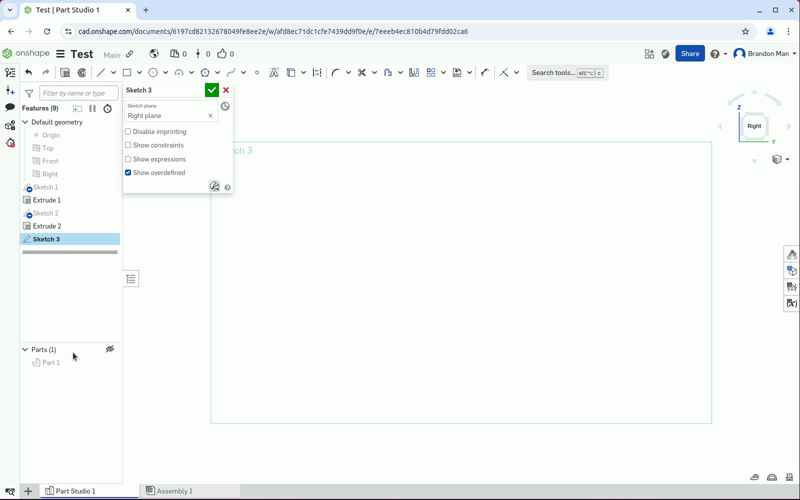
key(c)
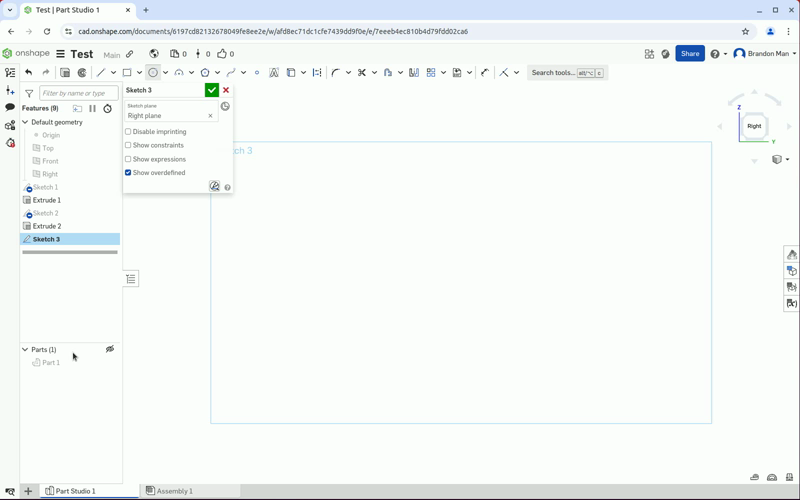
key_down(shift)
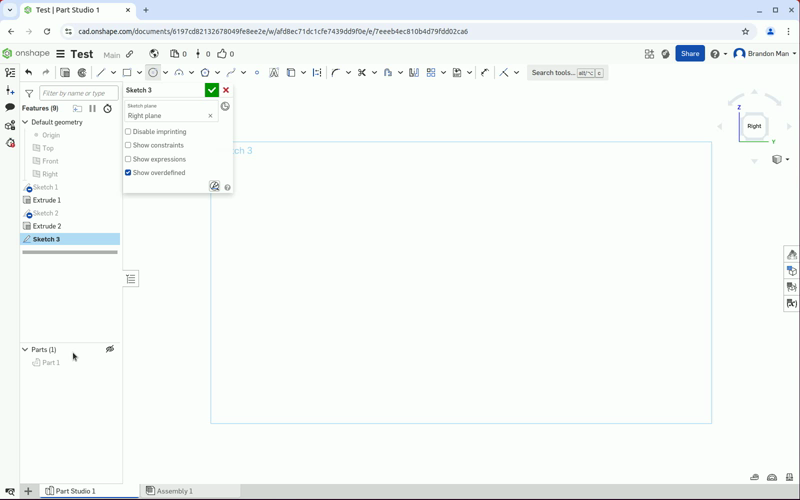
mouse_move(419, 282)
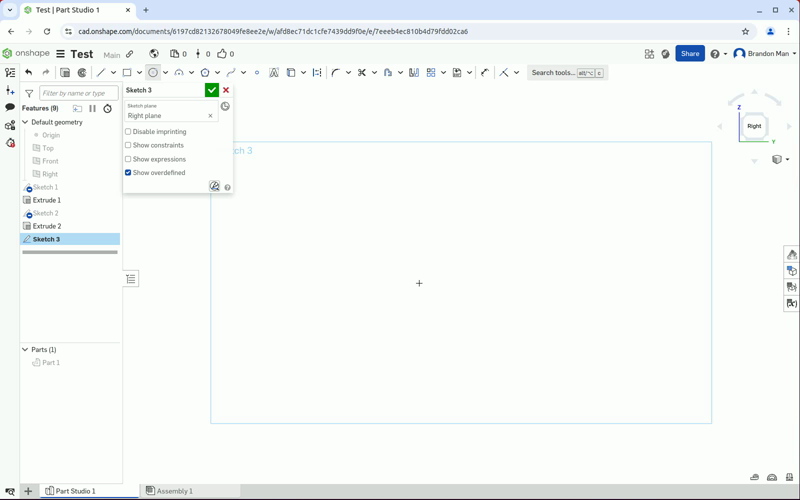
click(419, 282)
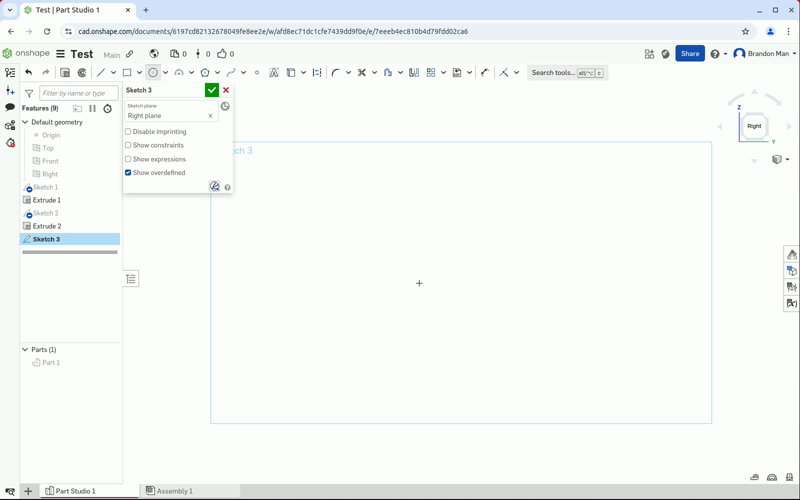
key_up(shift)
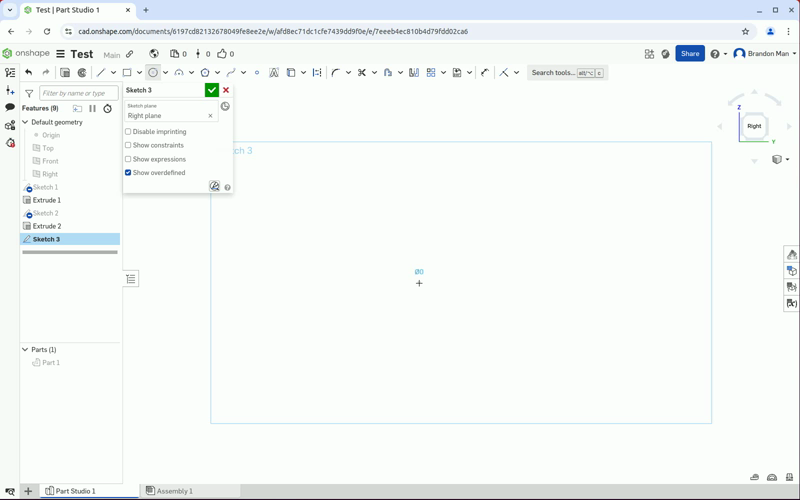
mouse_move(441, 282)
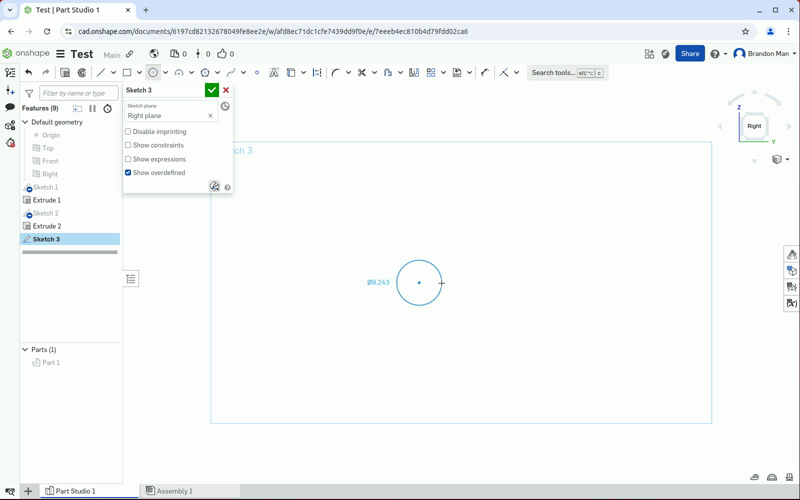
click(441, 282)
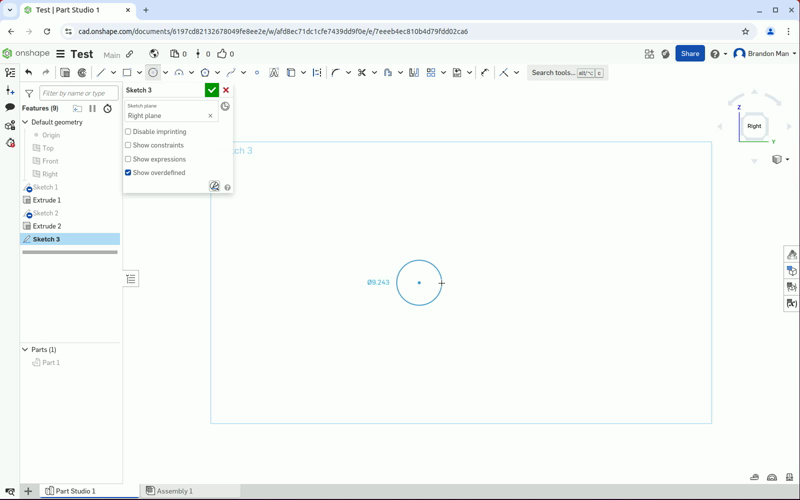
key(esc)
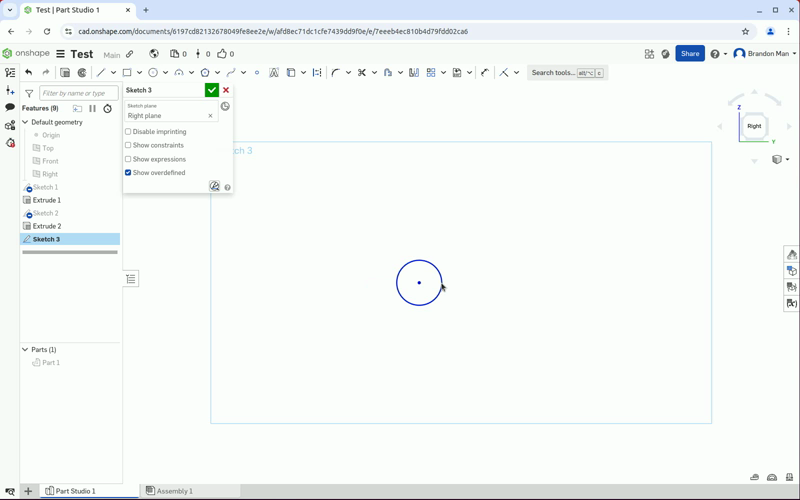
mouse_move(420, 269)
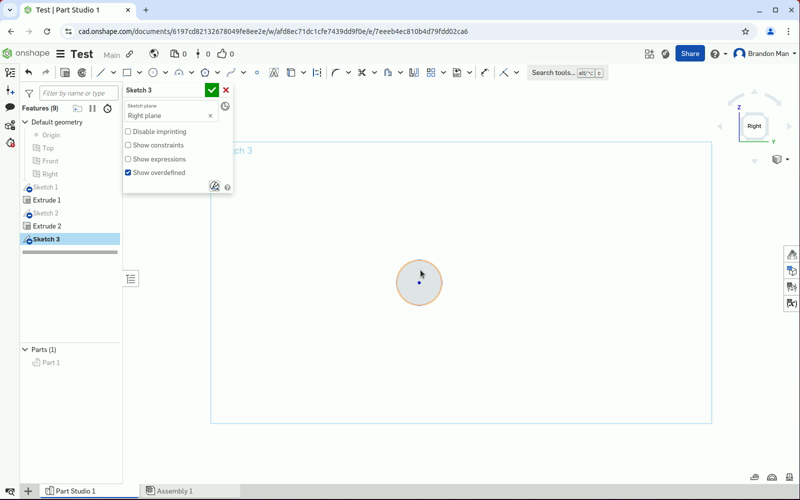
scroll(6)
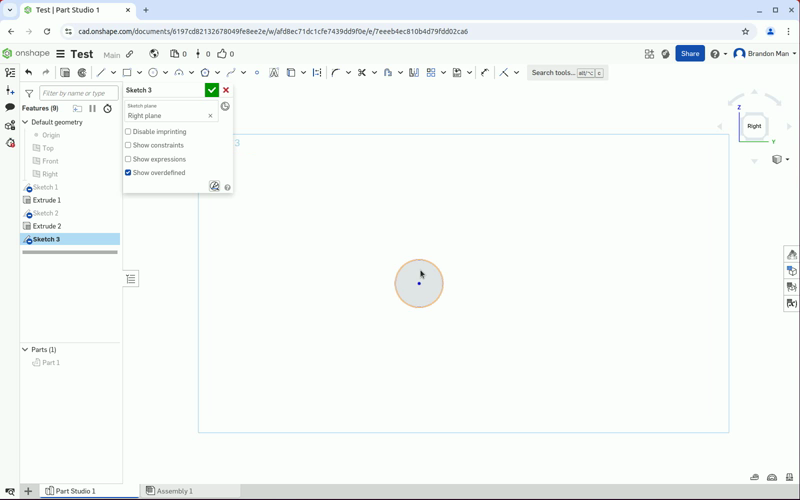
scroll(6)
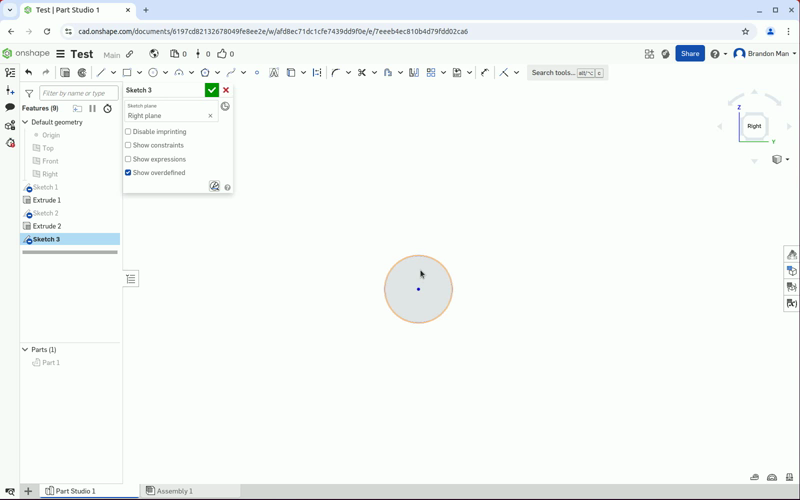
scroll(6)
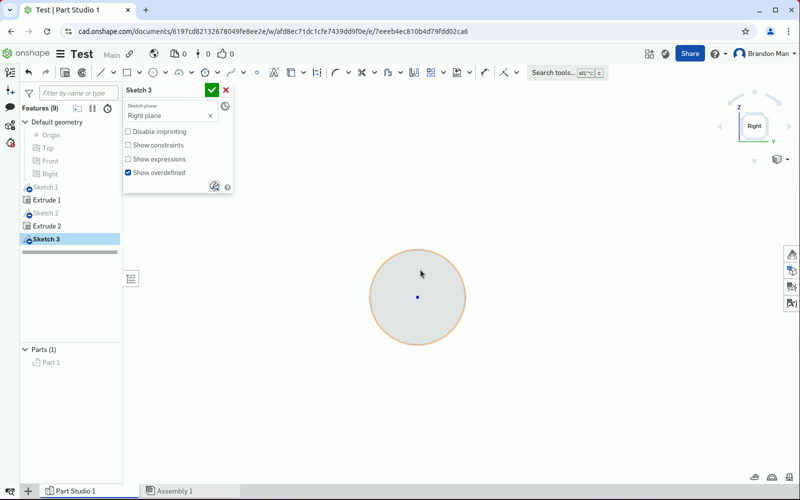
scroll(6)
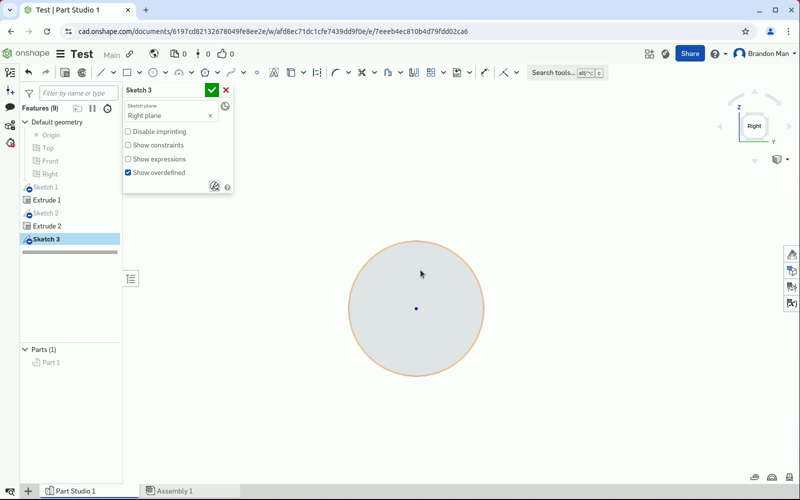
scroll(6)
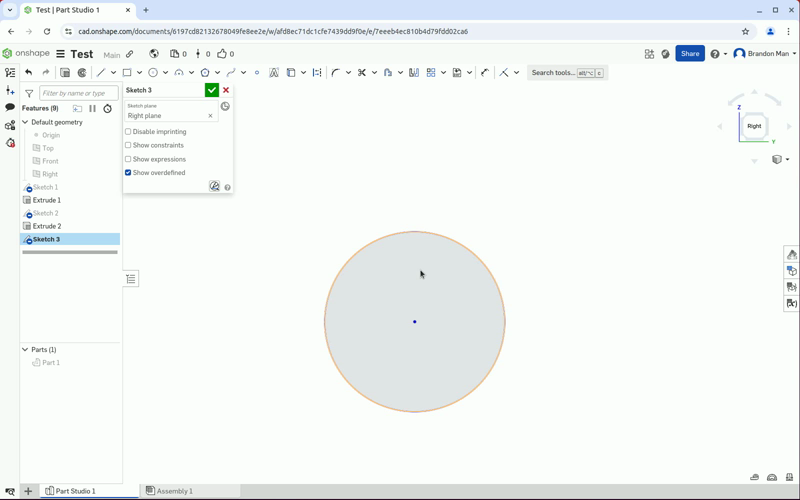
scroll(6)
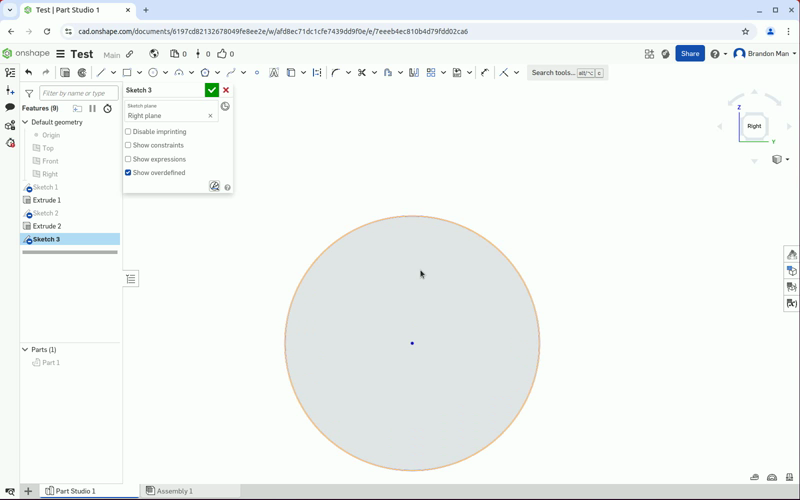
scroll(6)
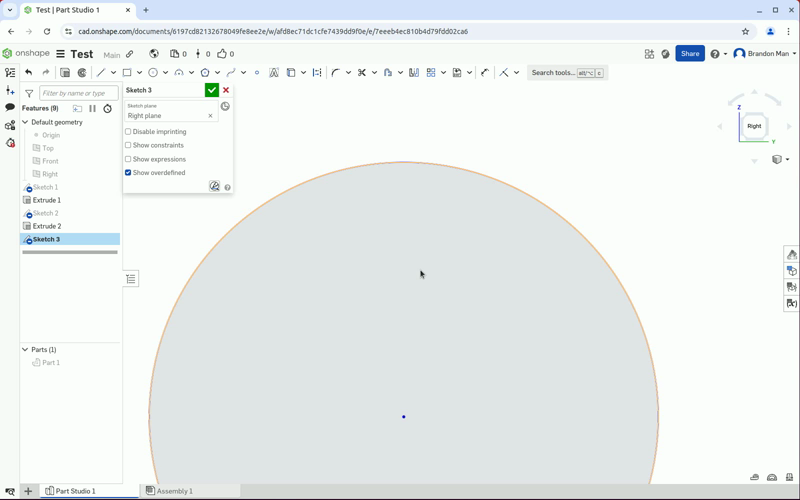
click(420, 269)
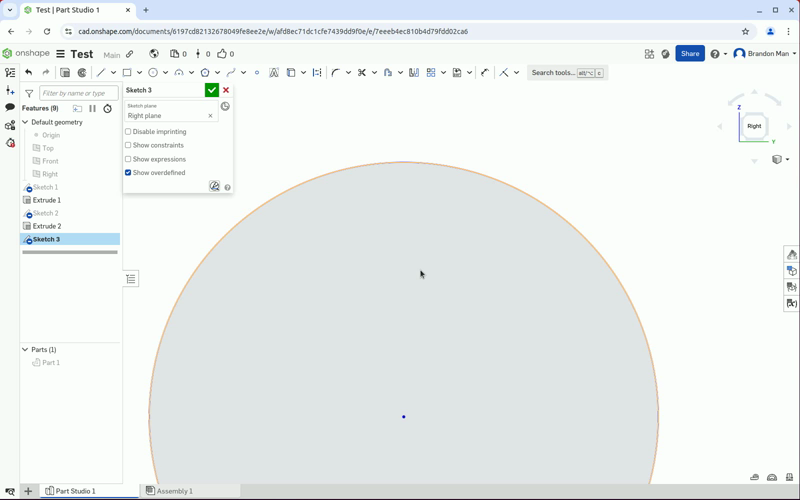
scroll(-6)
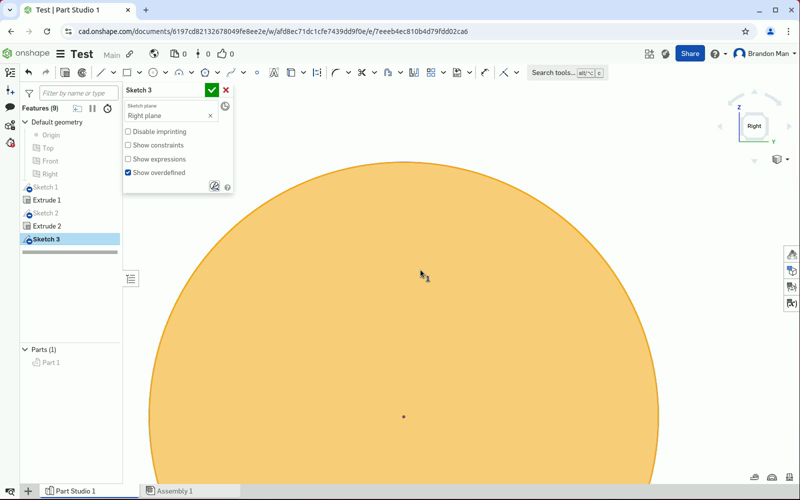
scroll(-6)
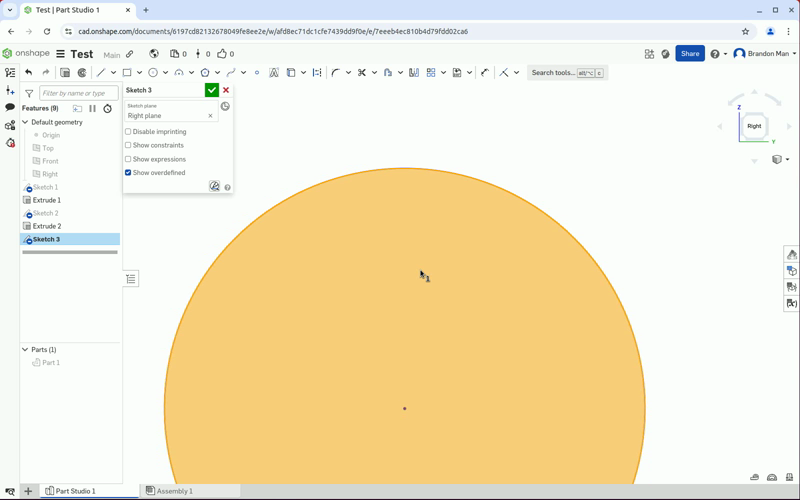
scroll(-6)
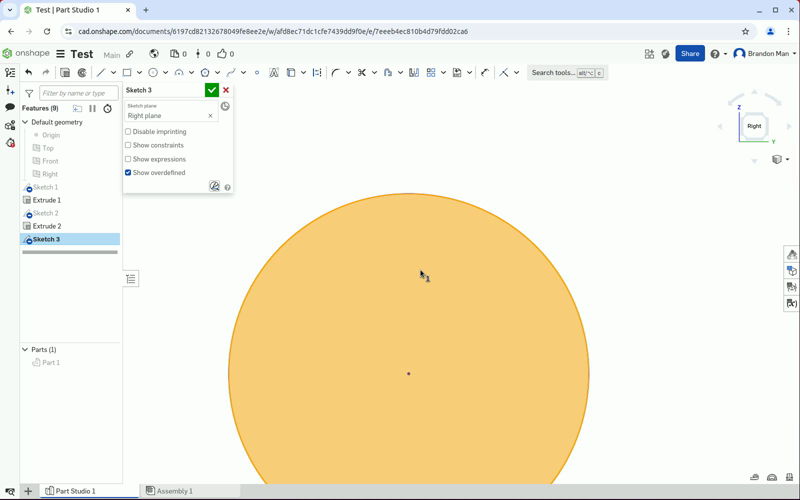
scroll(-6)
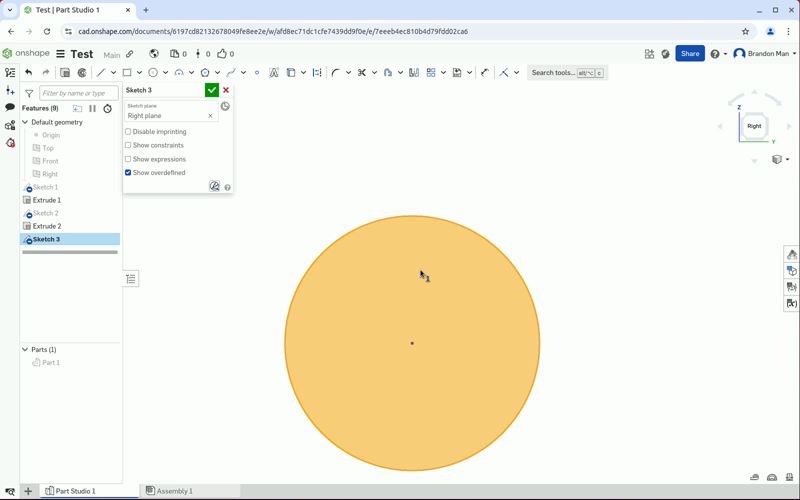
scroll(-6)
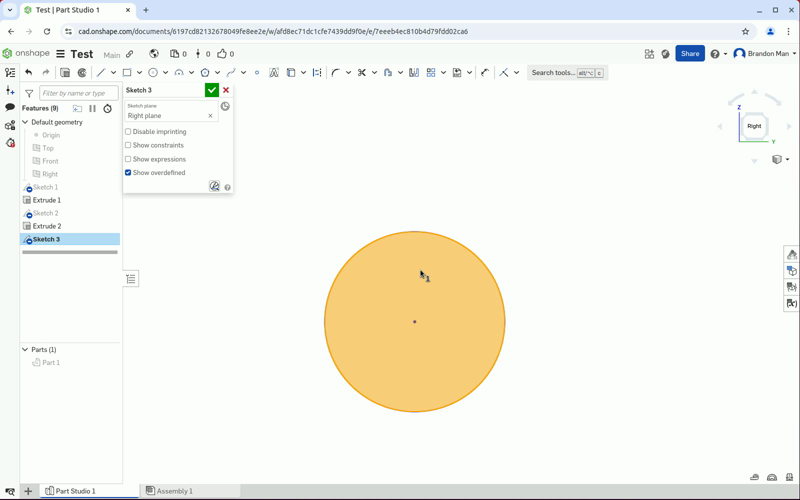
scroll(-6)
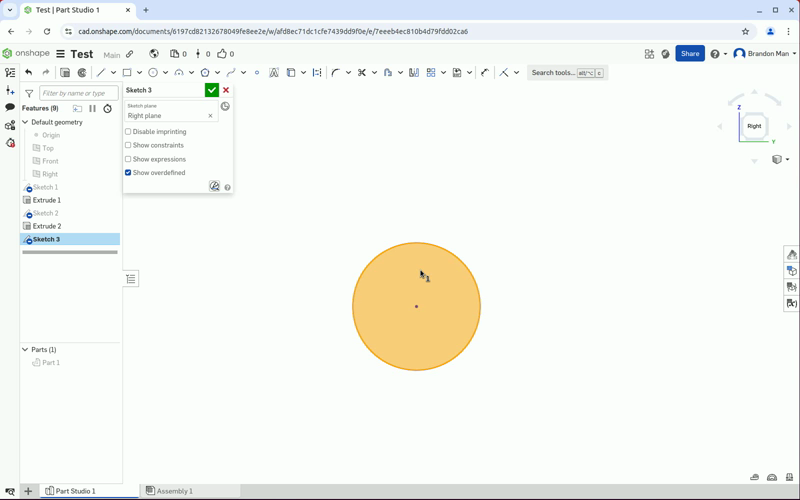
scroll(-6)
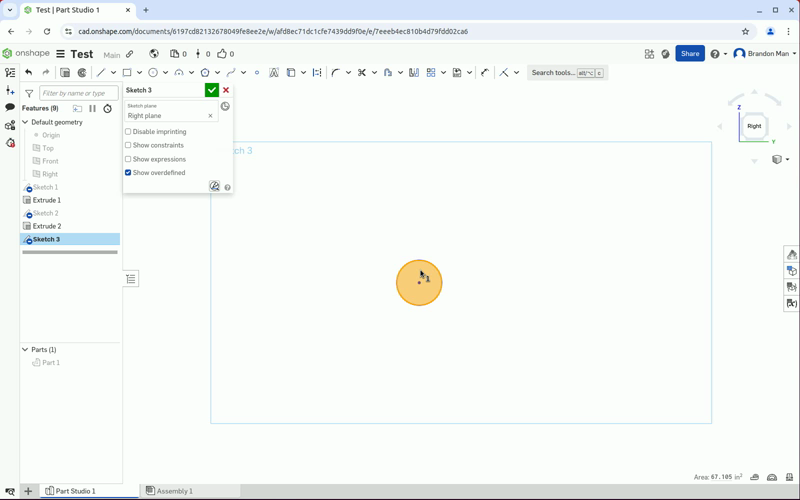
mouse_move(73, 352)
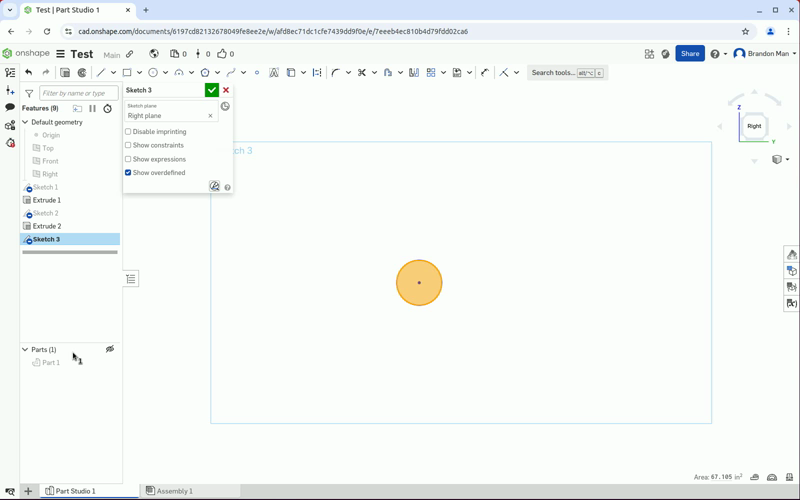
key(shift+y)
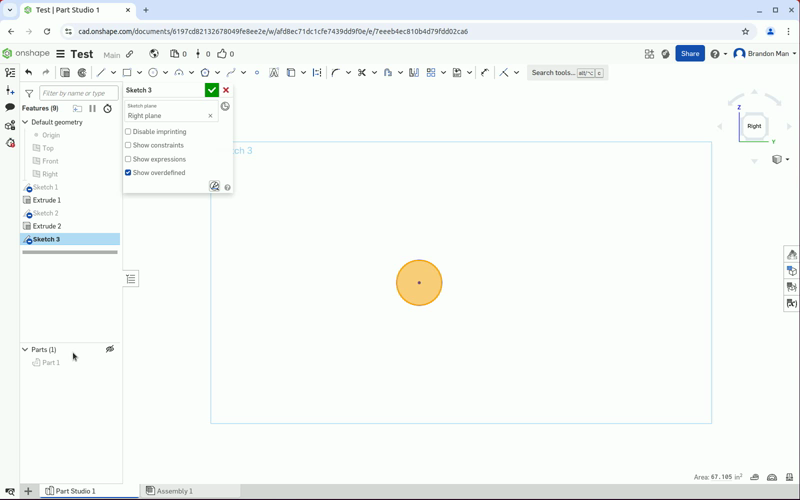
key(shift+e)
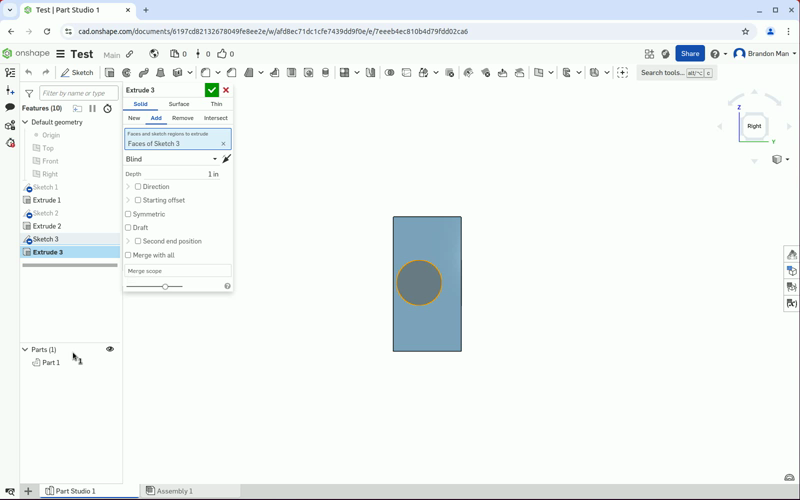
mouse_move(143, 106)
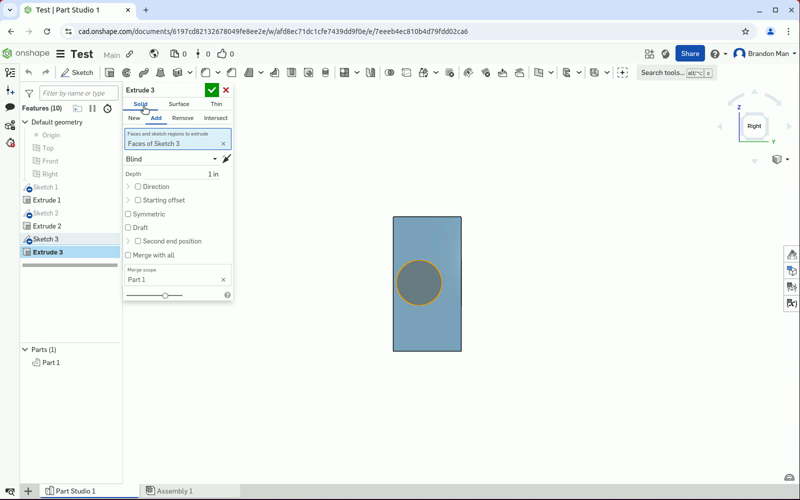
click(143, 106)
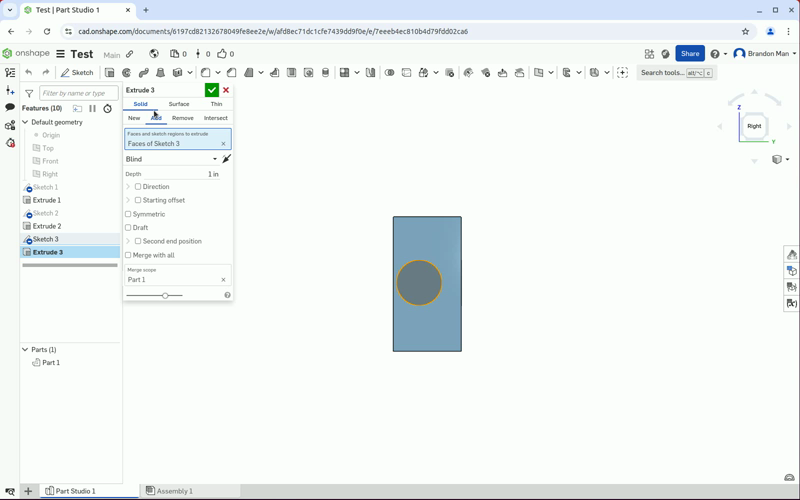
mouse_move(186, 120)
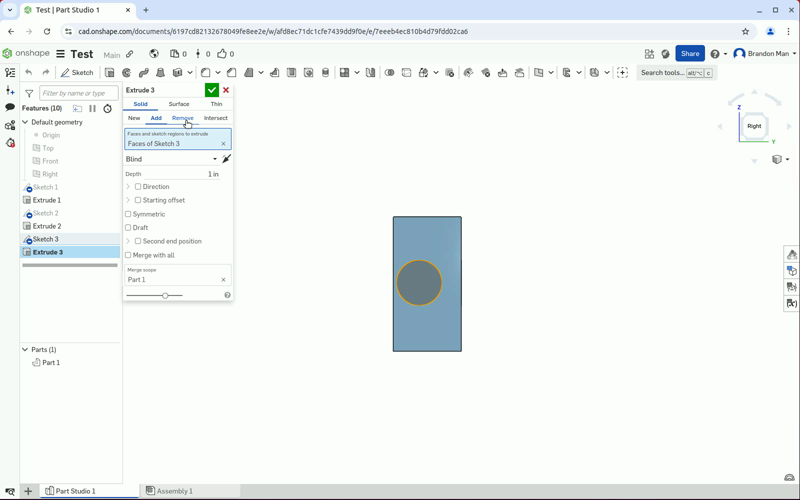
click(186, 120)
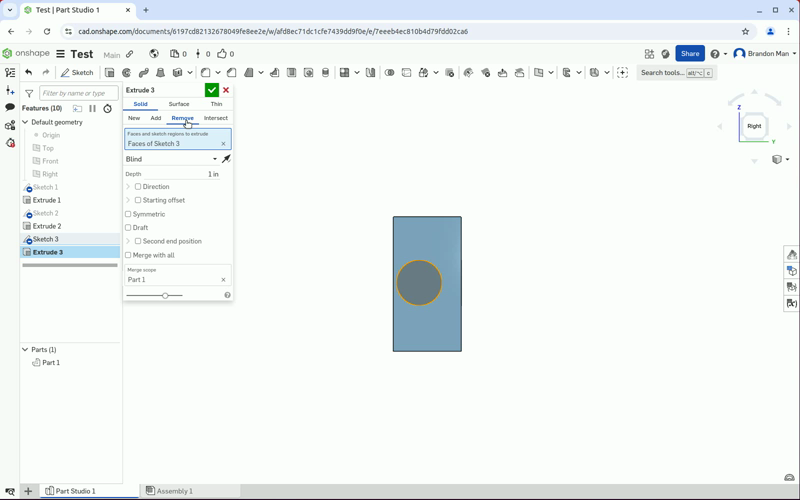
key(tab, 4)
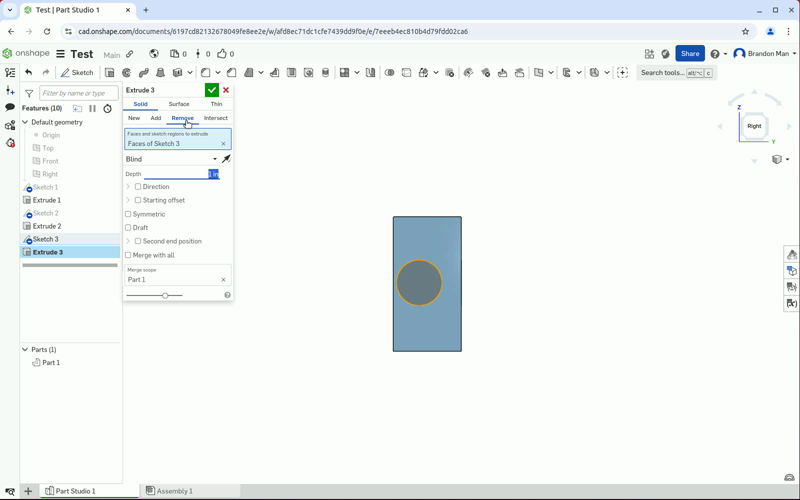
text(27.682)
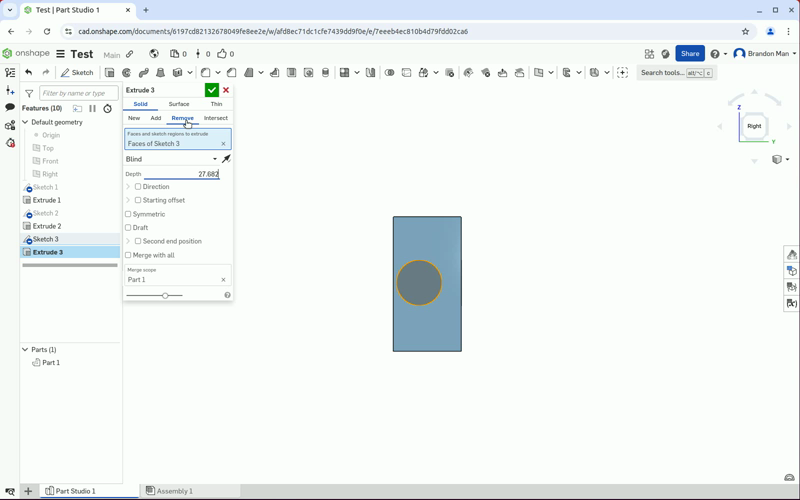
key(tab, 6)
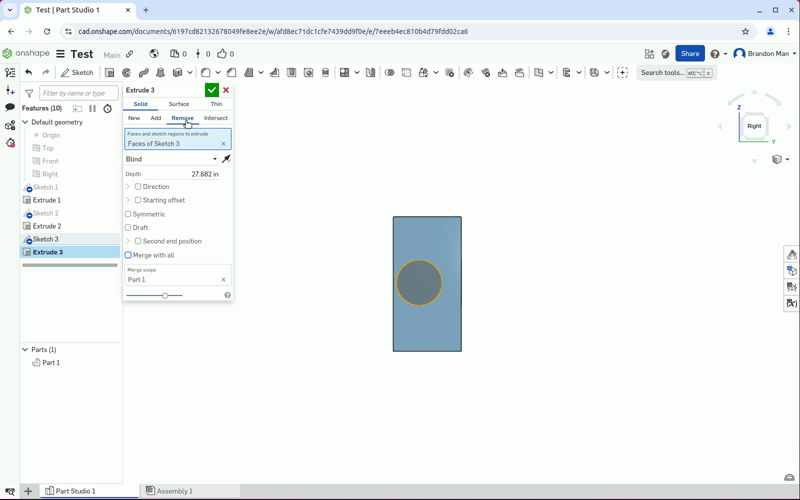
key(space)
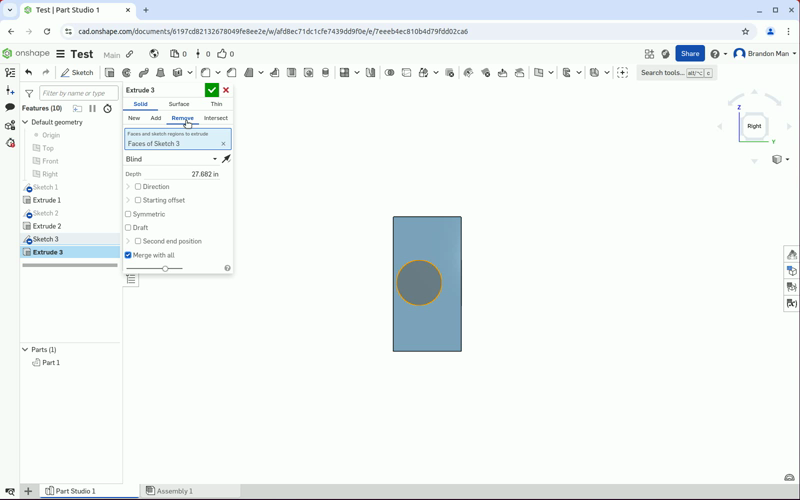
key(enter)
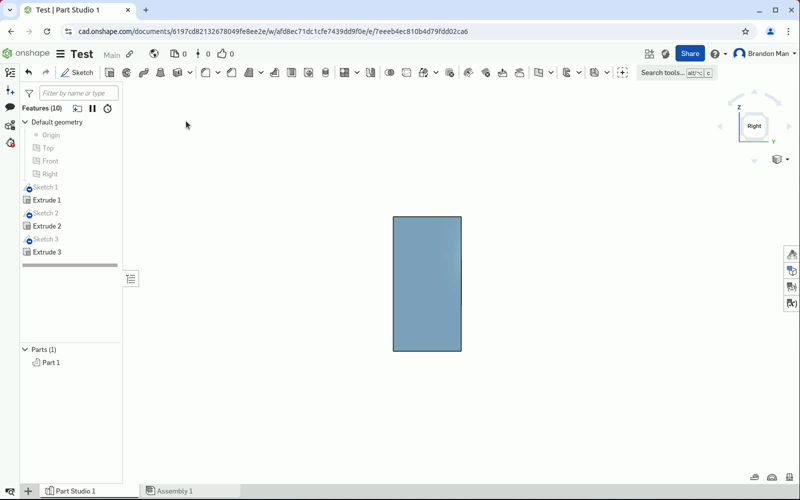
key(shift+h)
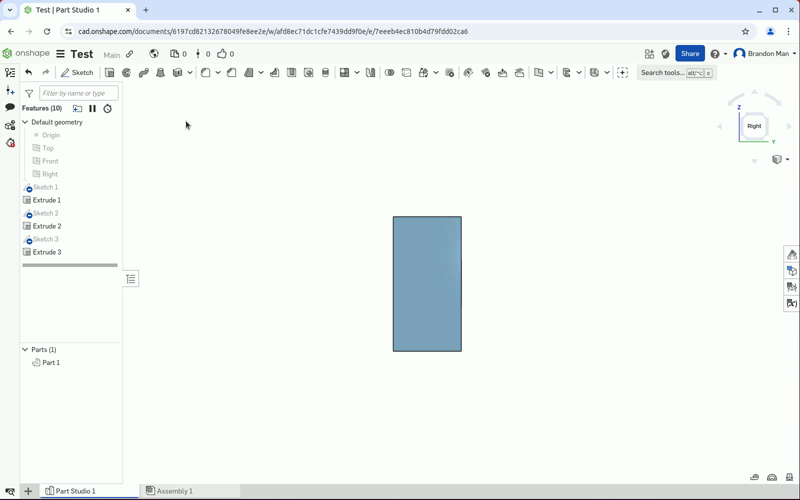
key(shift+h)
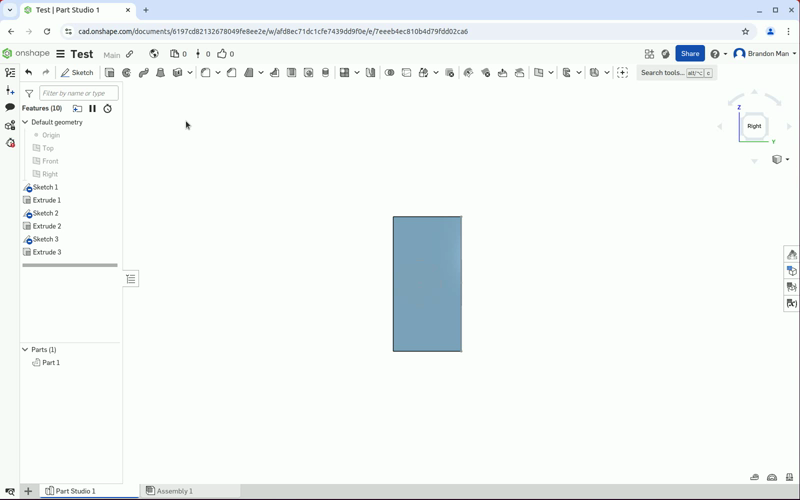
key(shift+7)
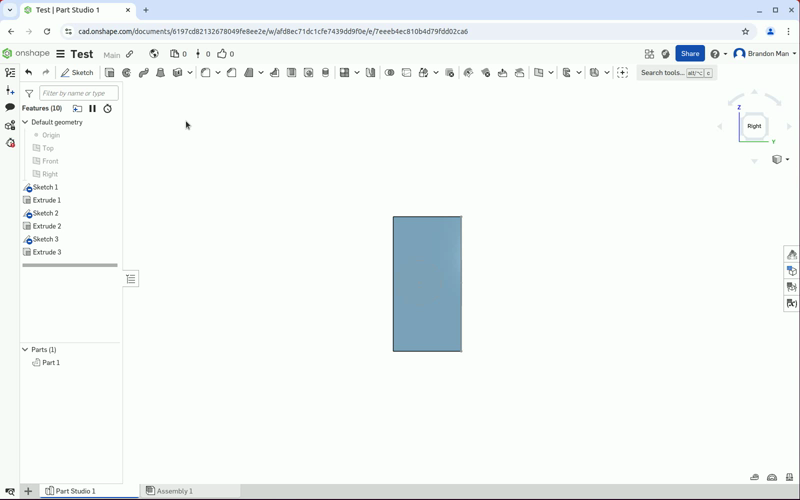
key(right, 2)
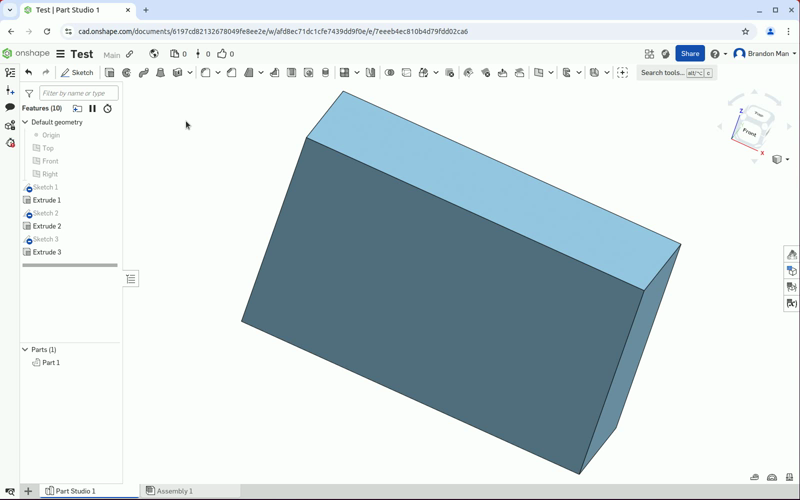
key(down, 2)
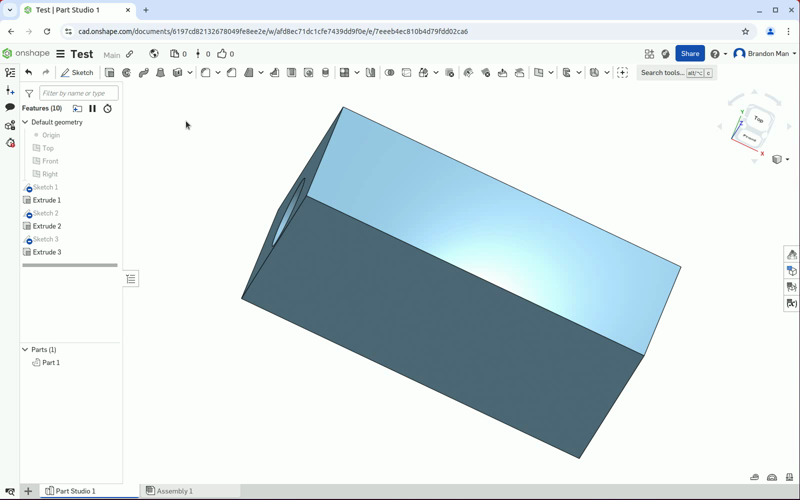
key(up, 2)
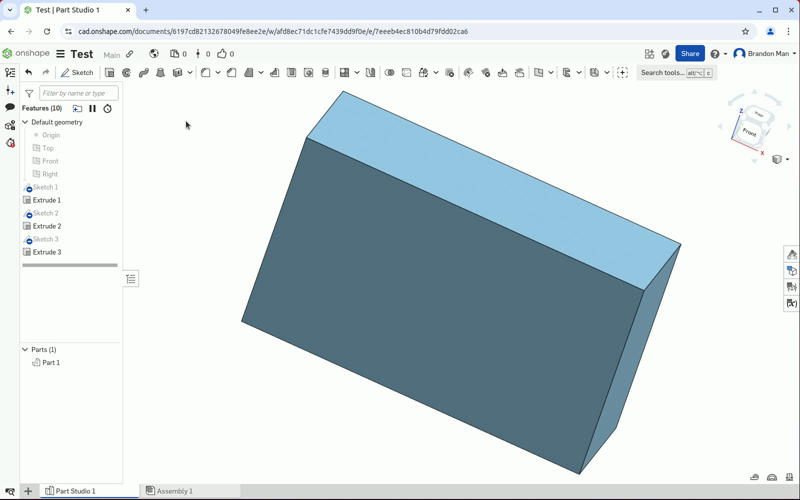
key(left, 2)
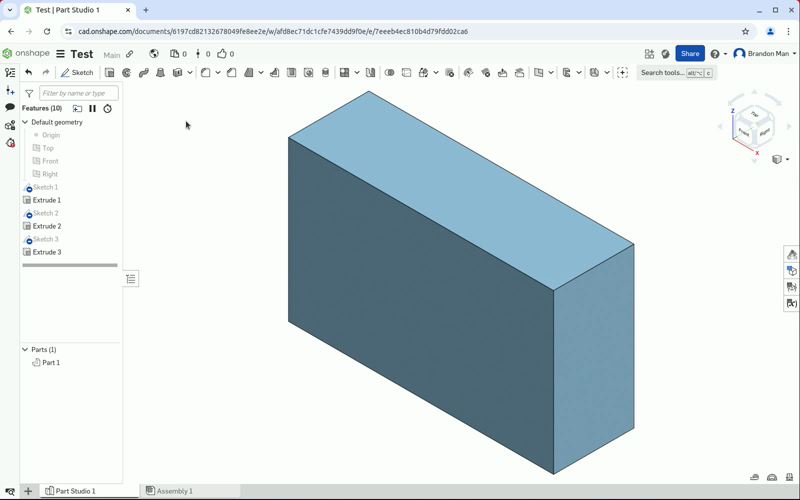
mouse_move(73, 189)
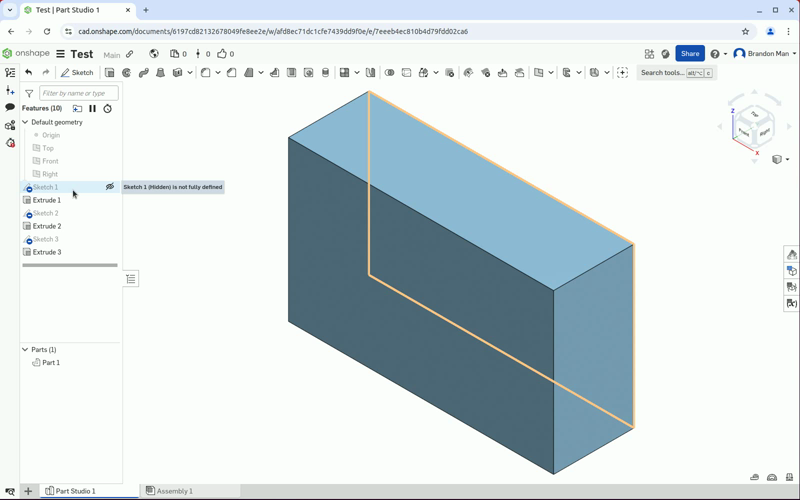
click(73, 189)